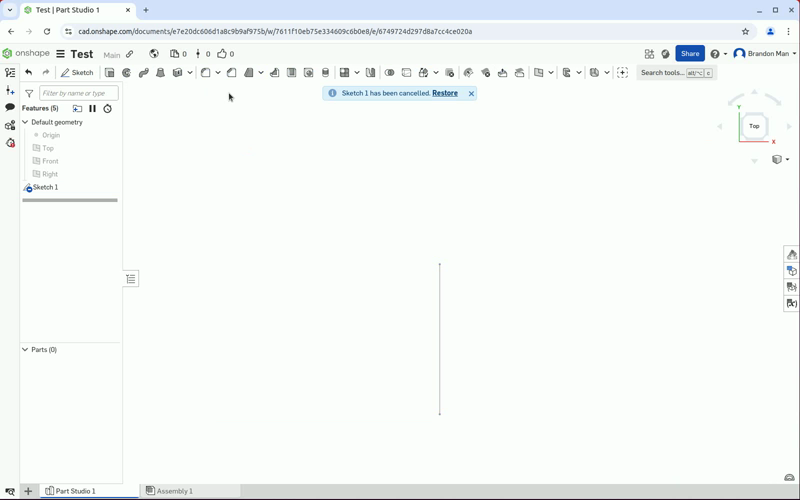
key(shift+h)
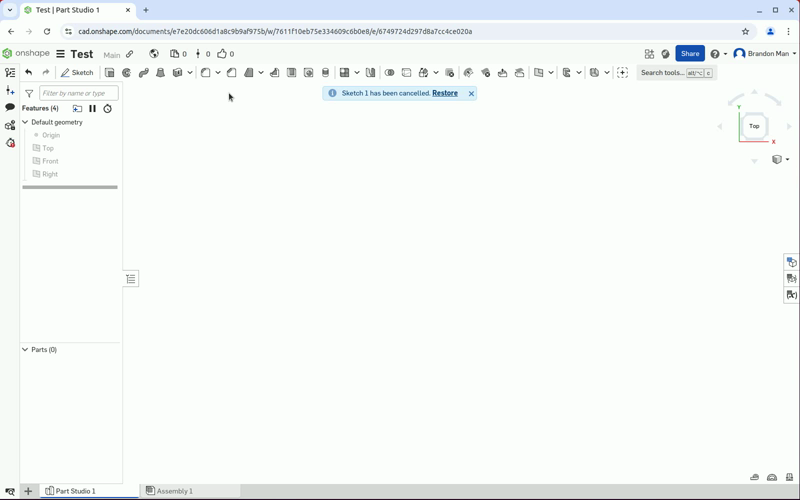
mouse_move(73, 352)
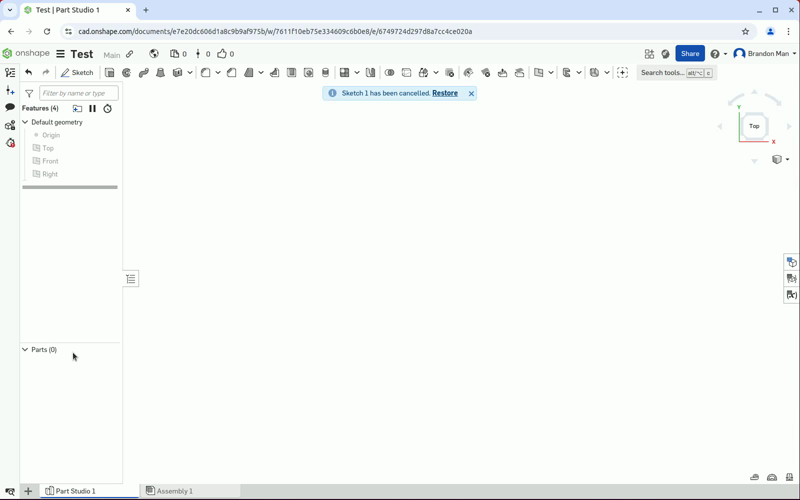
key(y)
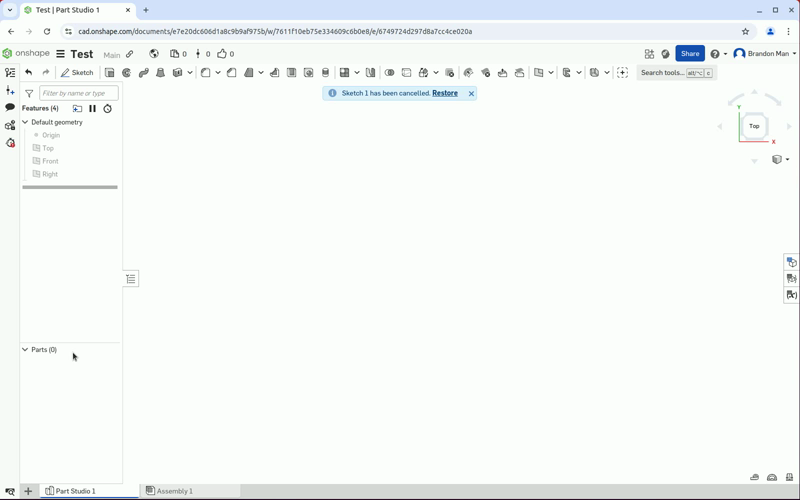
key(shift+p)
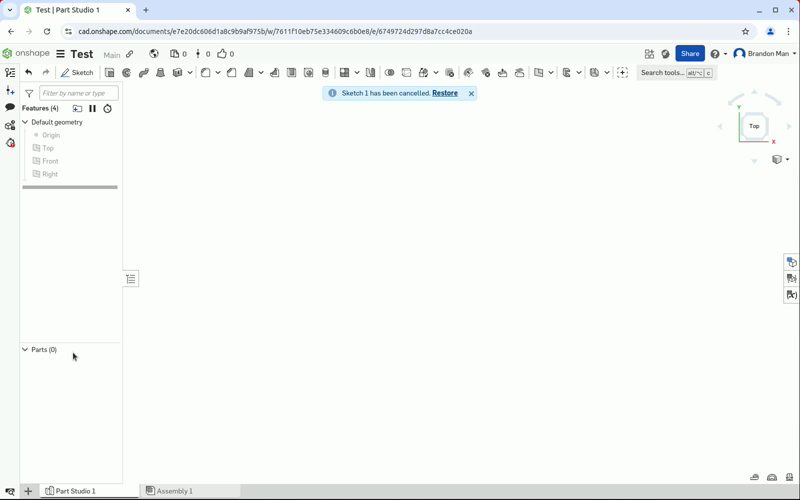
key(space)
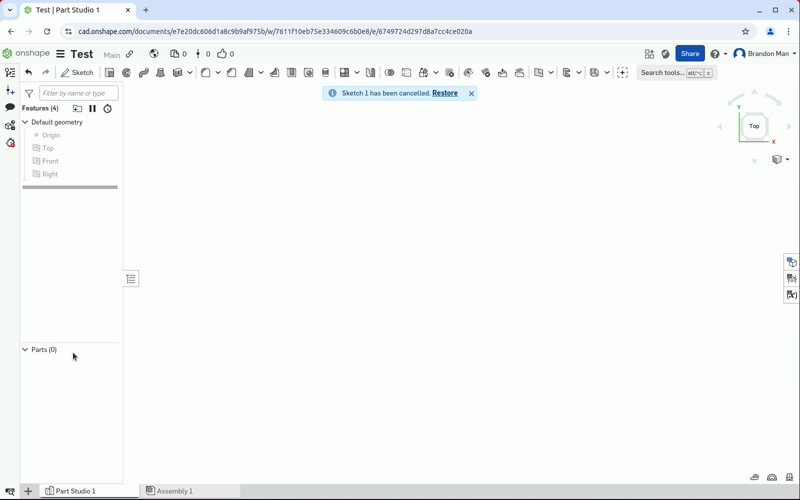
key_down(shift)
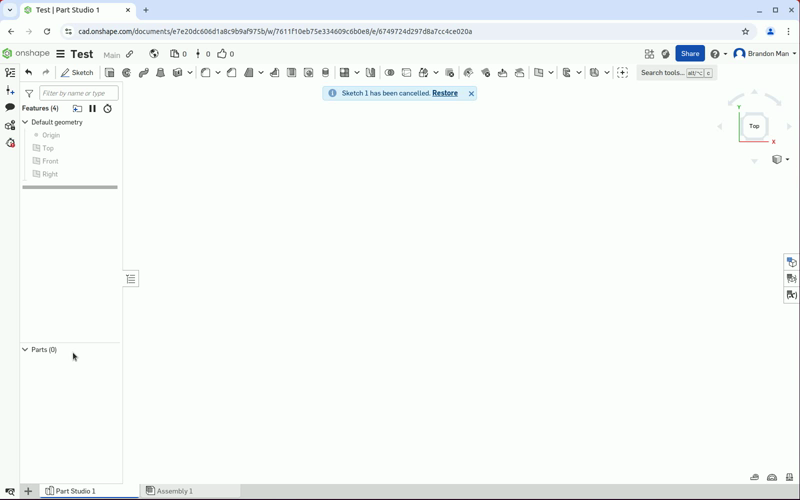
key(up)
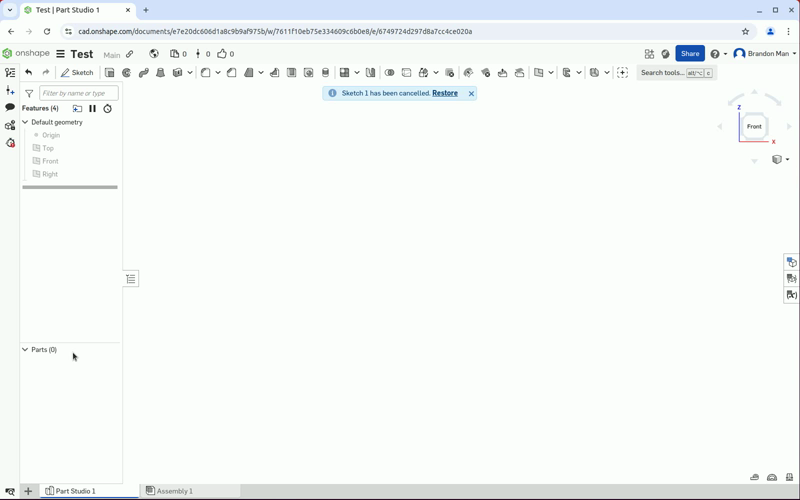
key_up(shift)
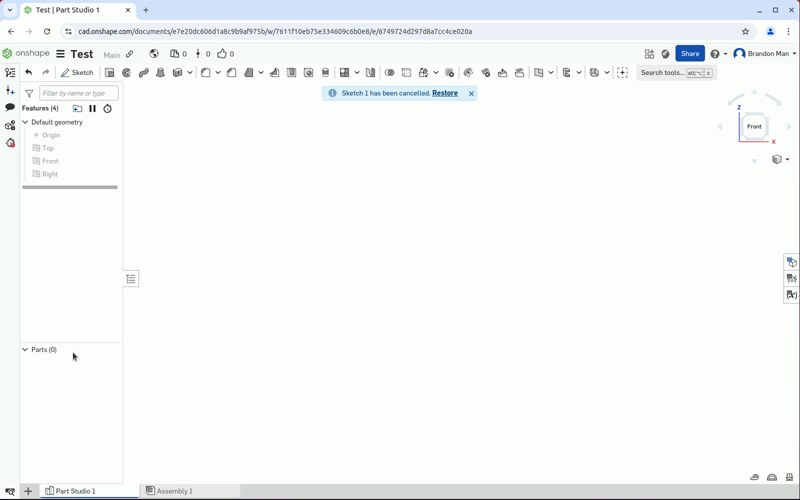
mouse_move(73, 352)
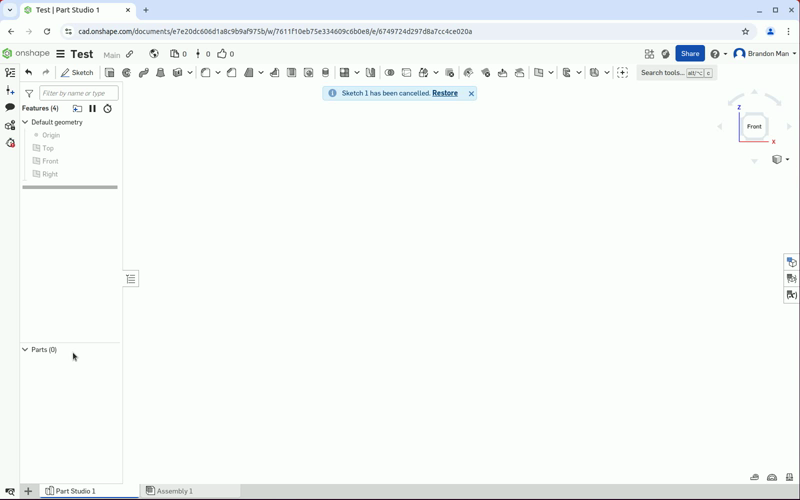
key(shift+y)
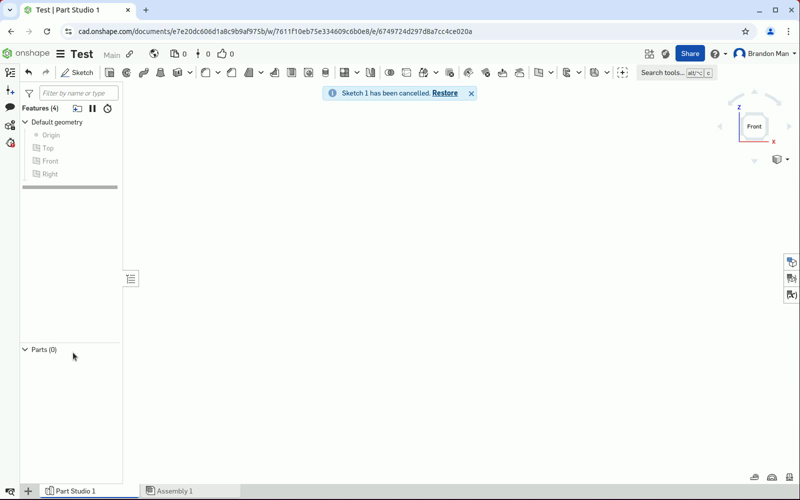
key(shift+s)
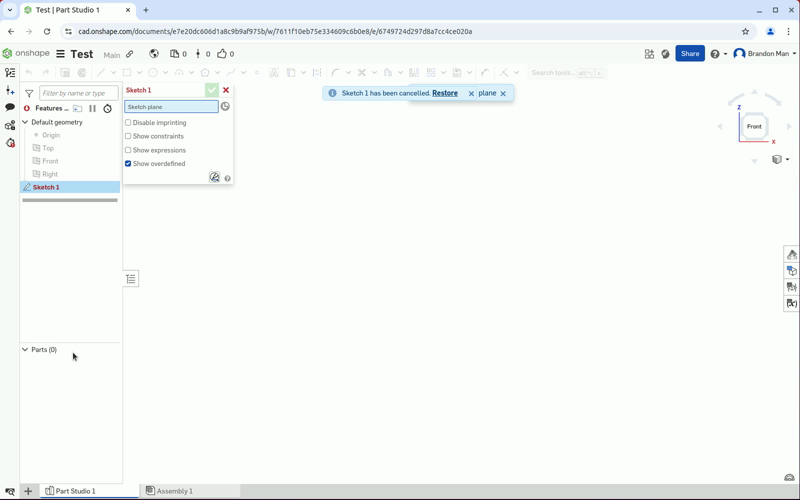
mouse_move(73, 163)
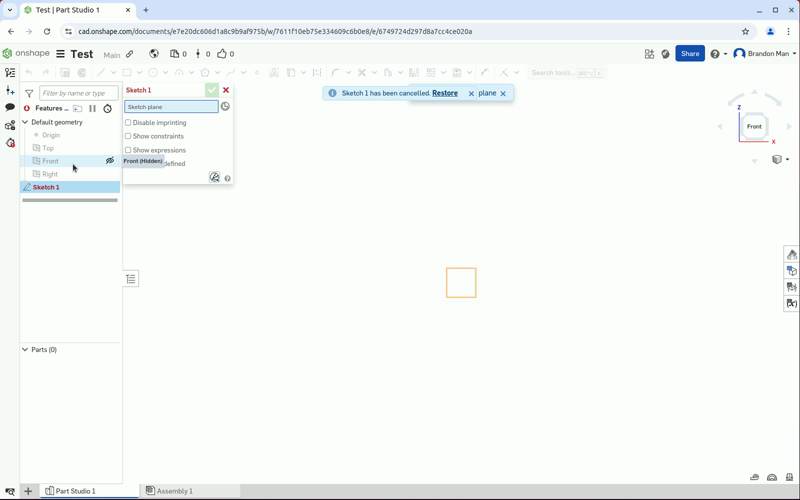
click(73, 163)
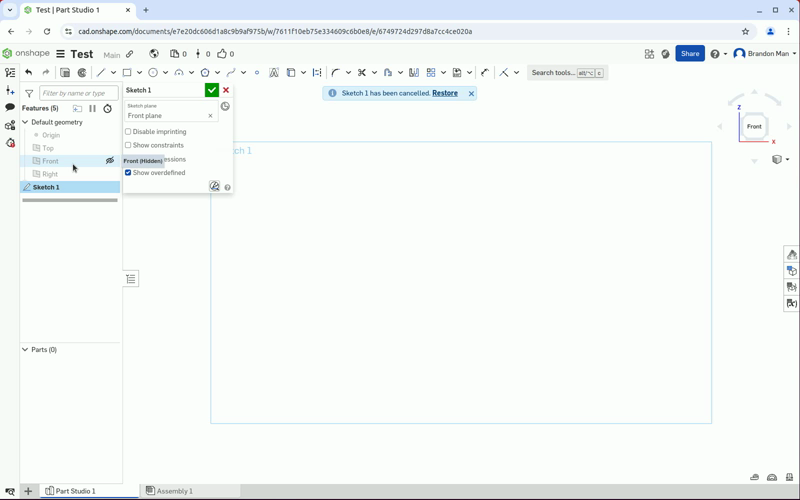
mouse_move(73, 352)
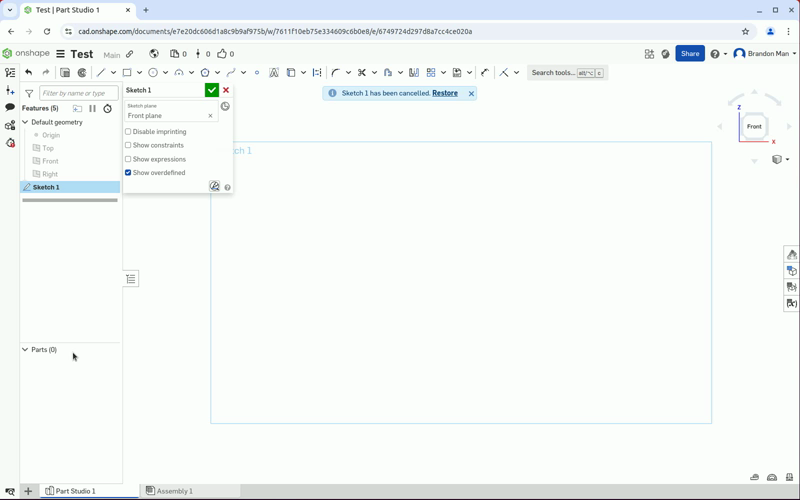
key(y)
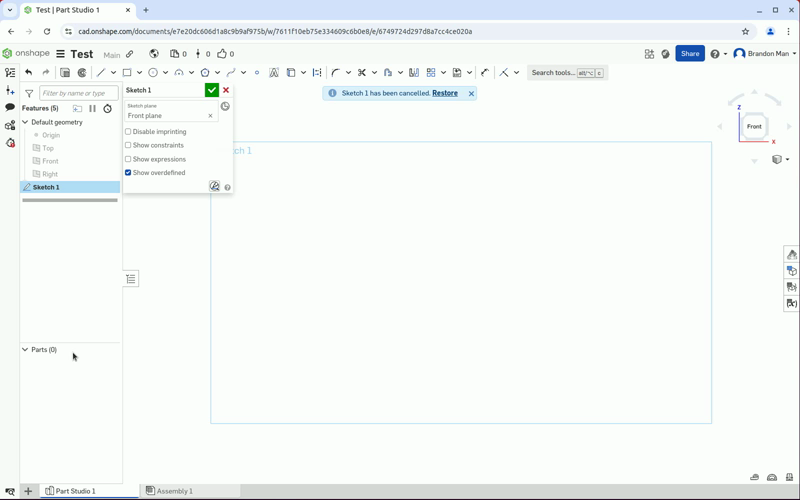
key(l)
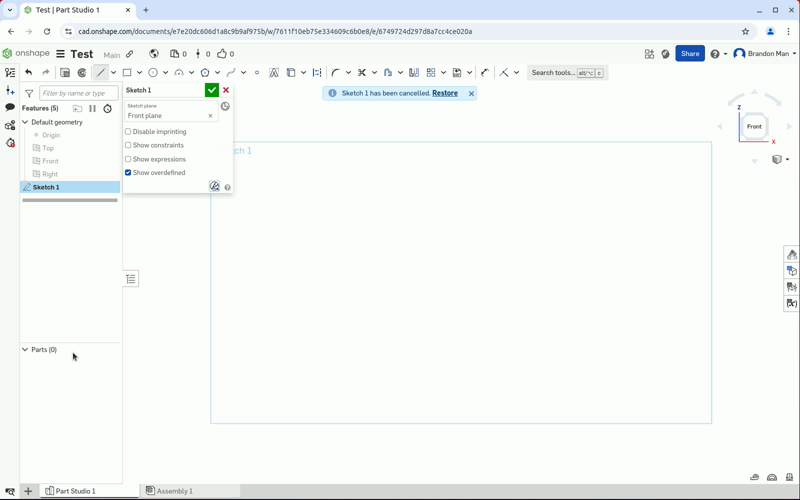
key_down(shift)
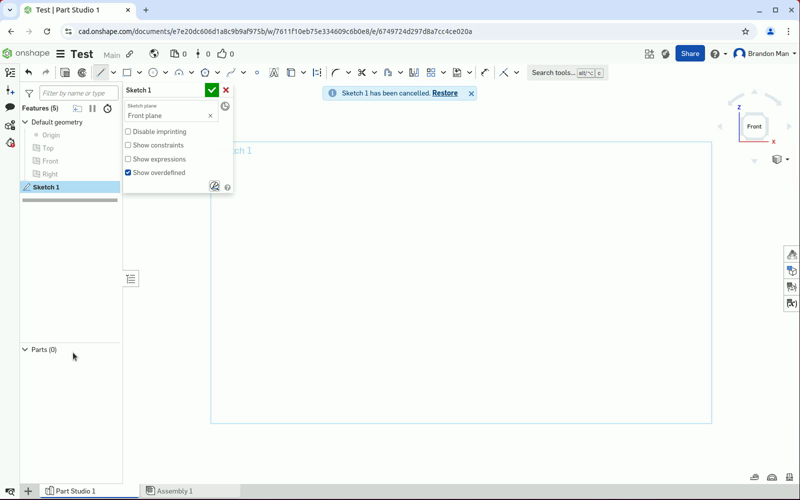
mouse_move(366, 387)
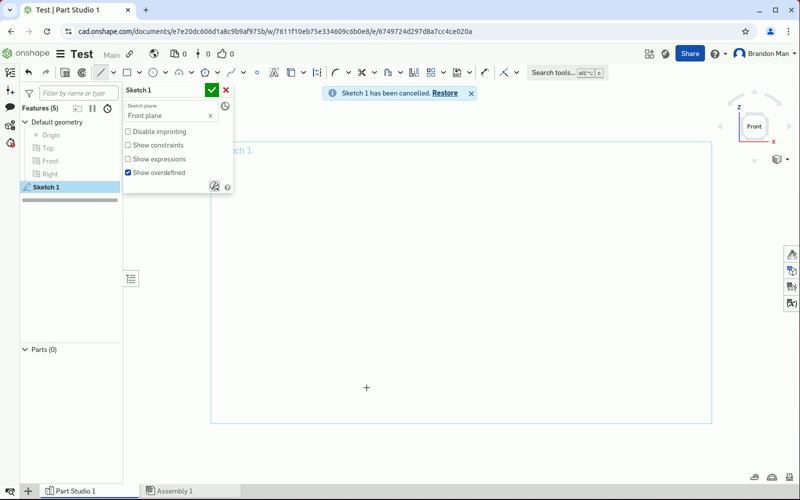
click(366, 387)
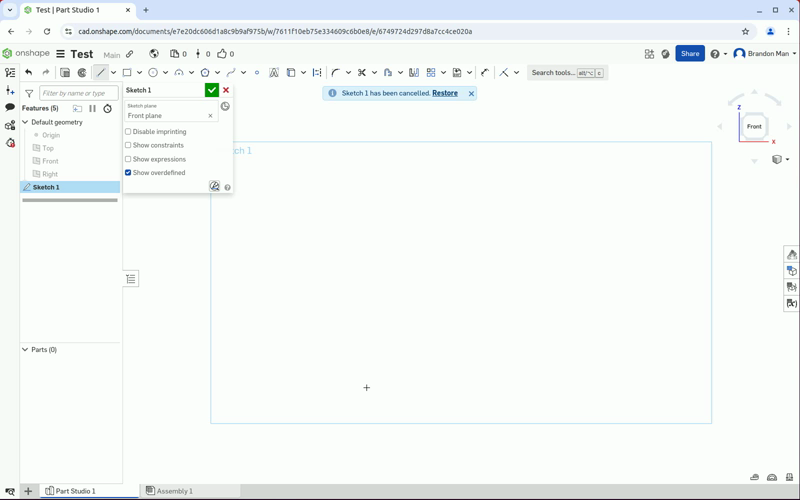
key_up(shift)
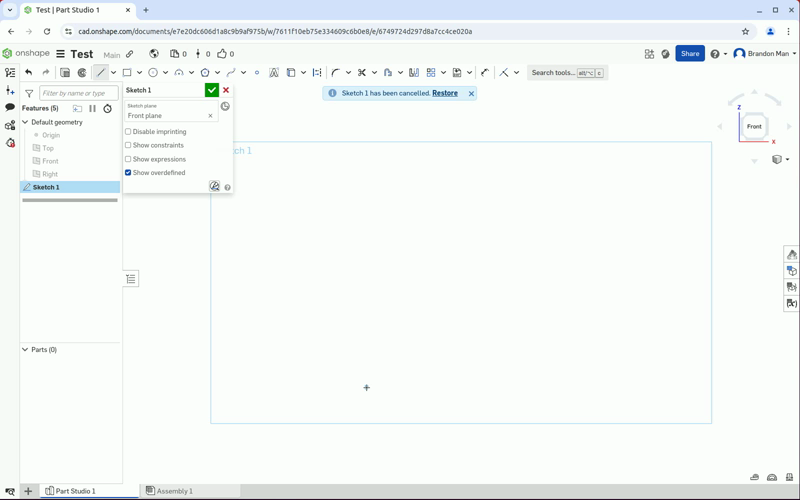
key_down(shift)
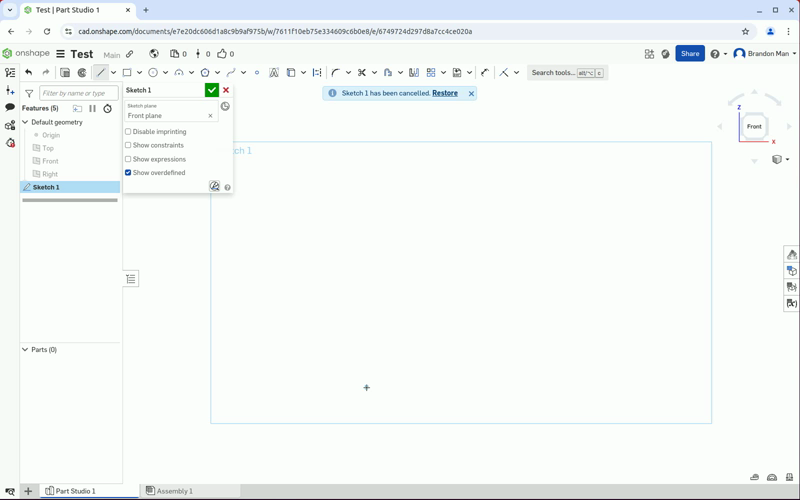
mouse_move(537, 387)
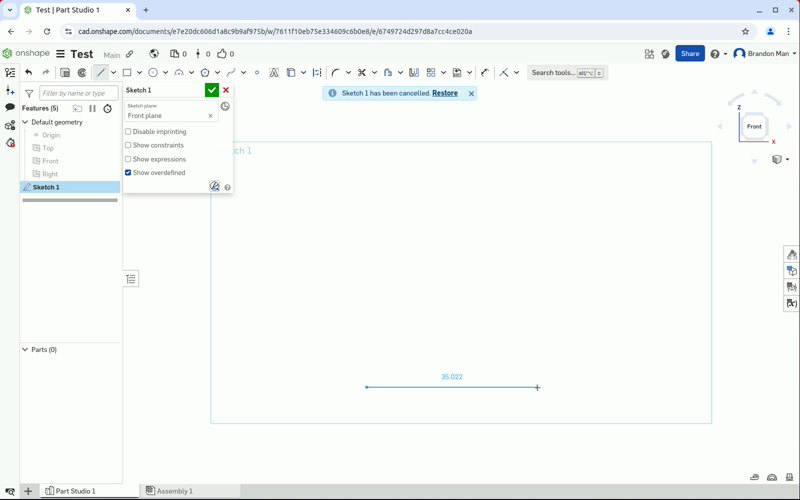
click(537, 387)
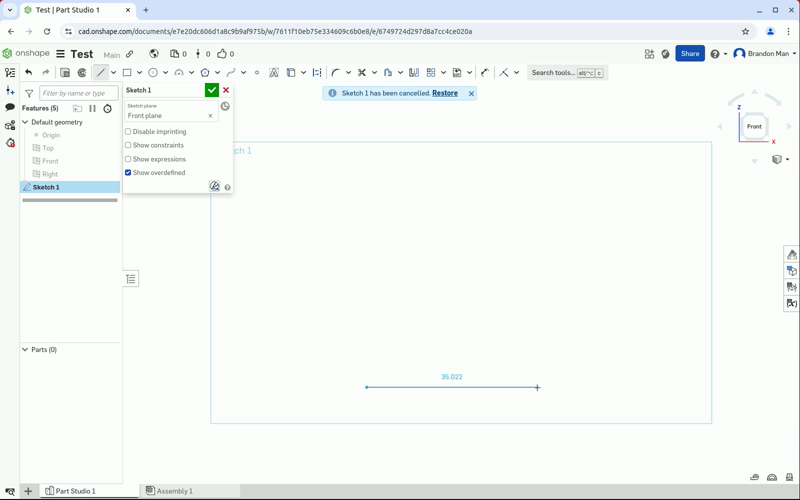
key_up(shift)
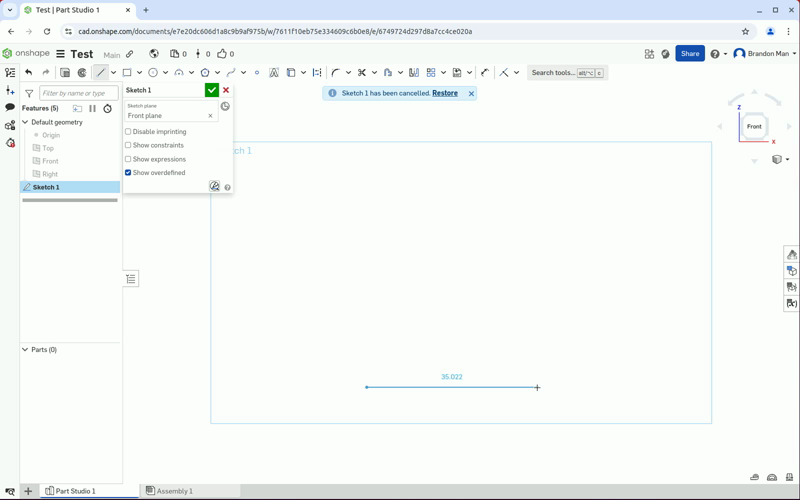
key(esc)
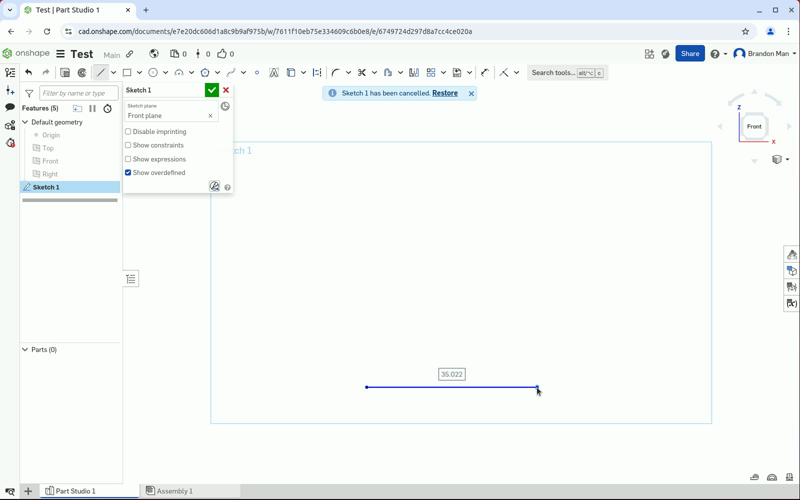
key(a)
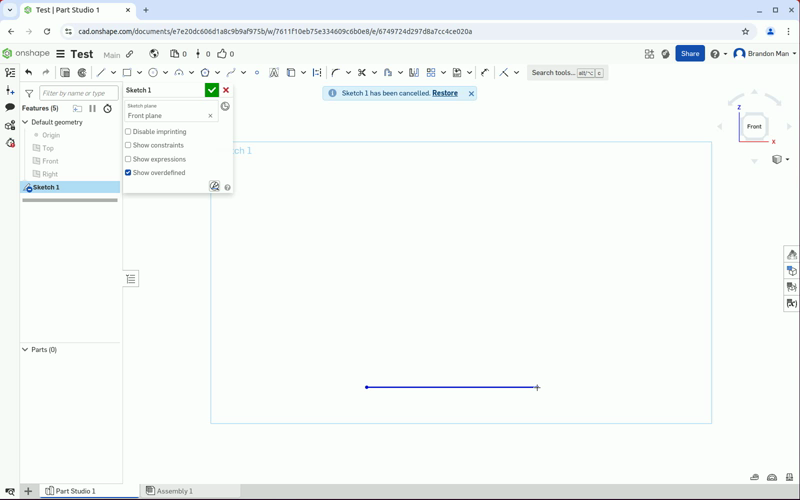
mouse_move(537, 387)
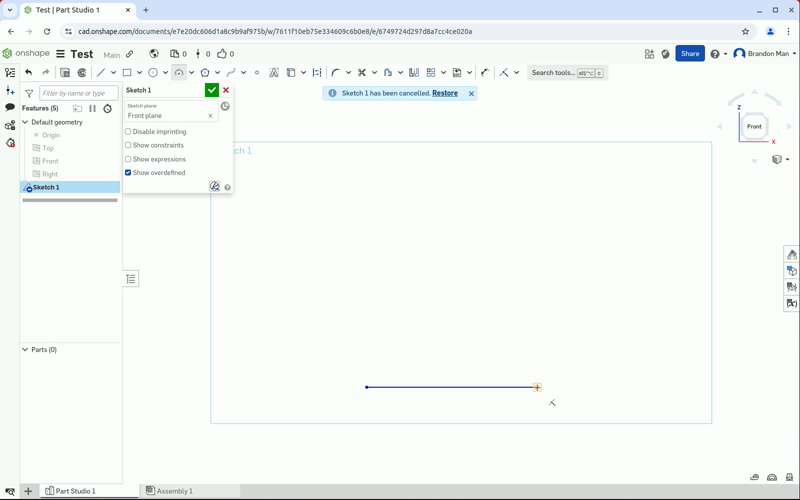
click(537, 387)
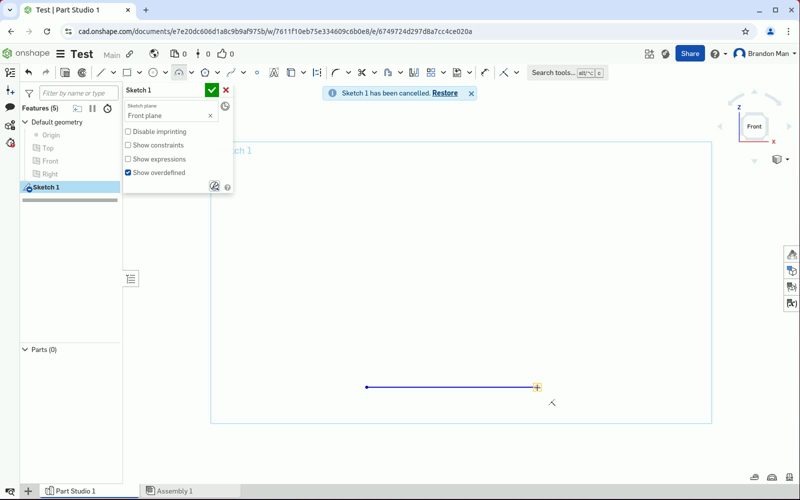
key_down(shift)
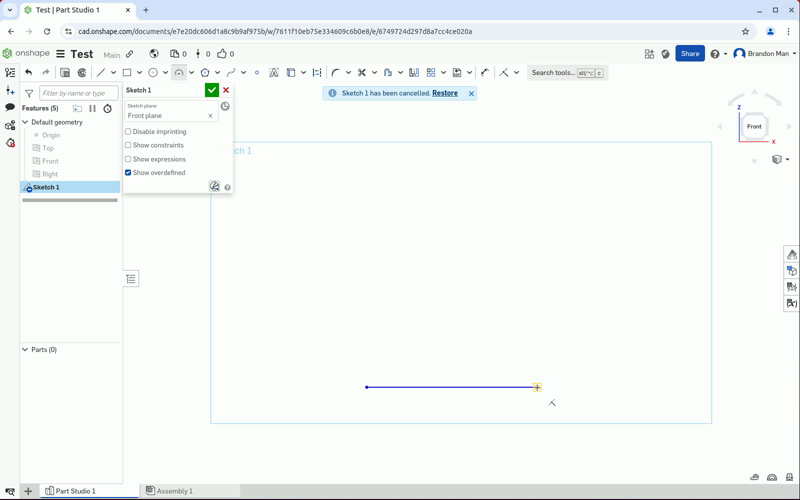
mouse_move(566, 357)
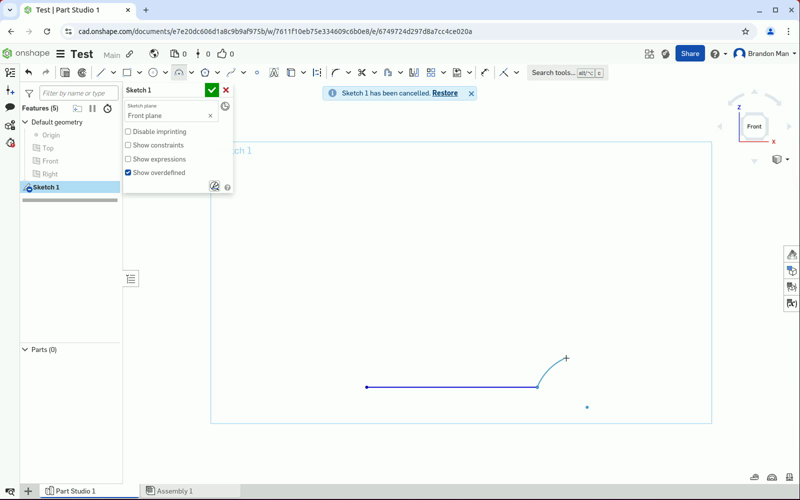
click(566, 357)
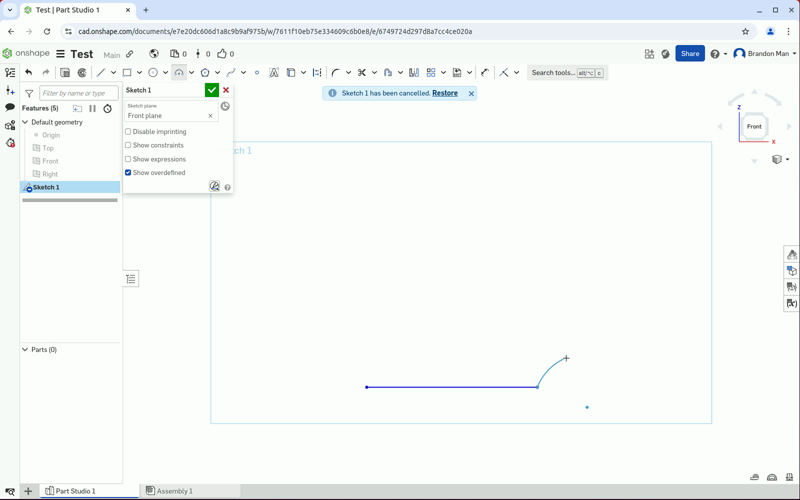
mouse_move(558, 378)
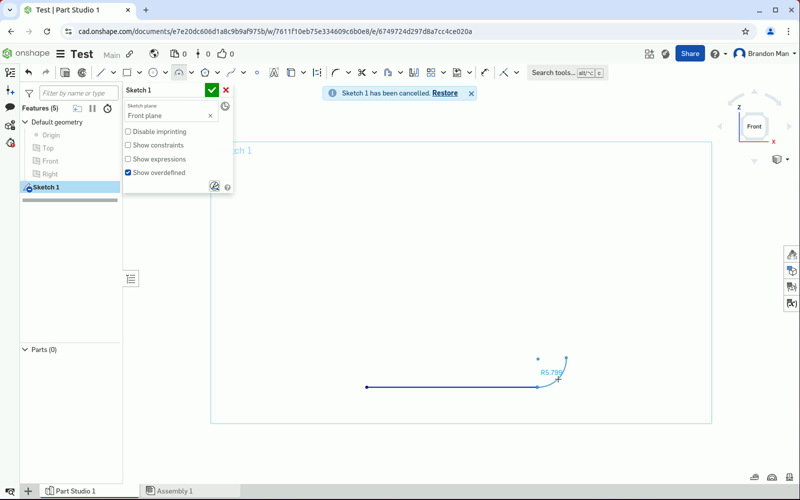
click(558, 378)
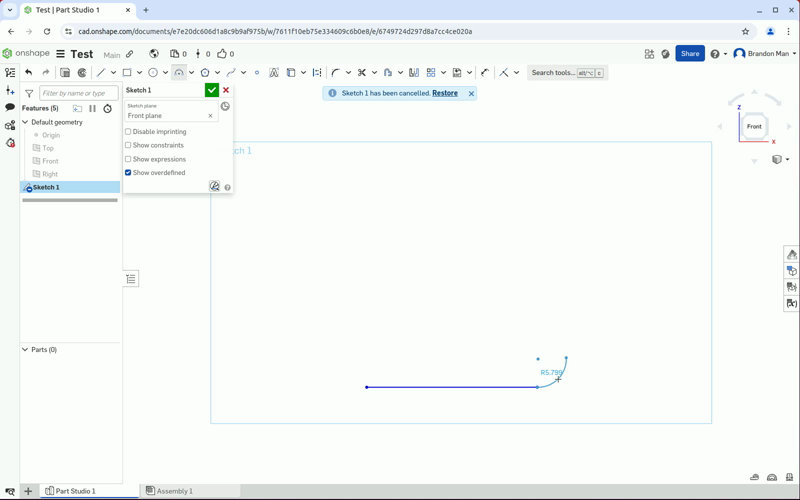
key_up(shift)
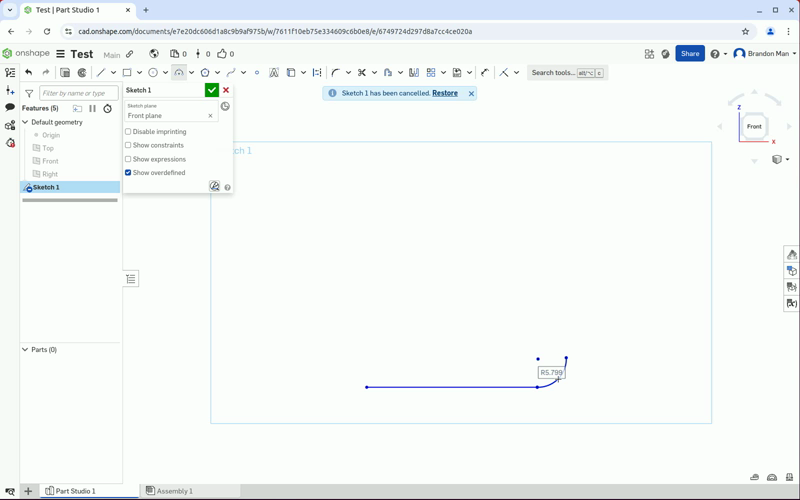
key(esc)
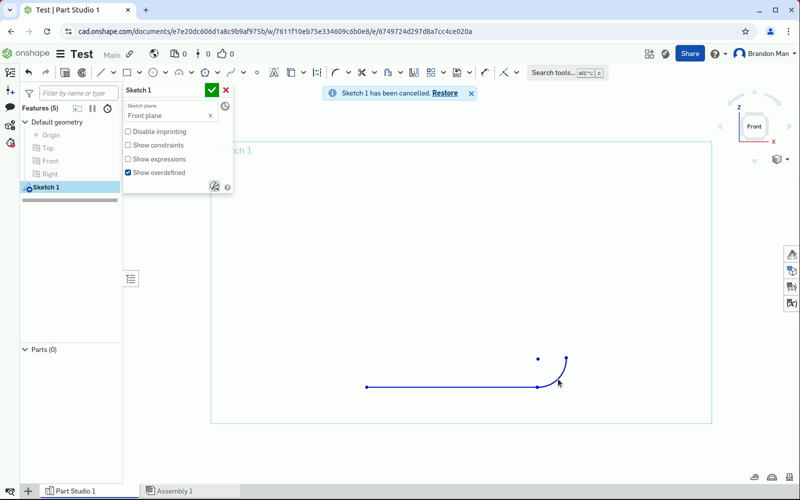
key(l)
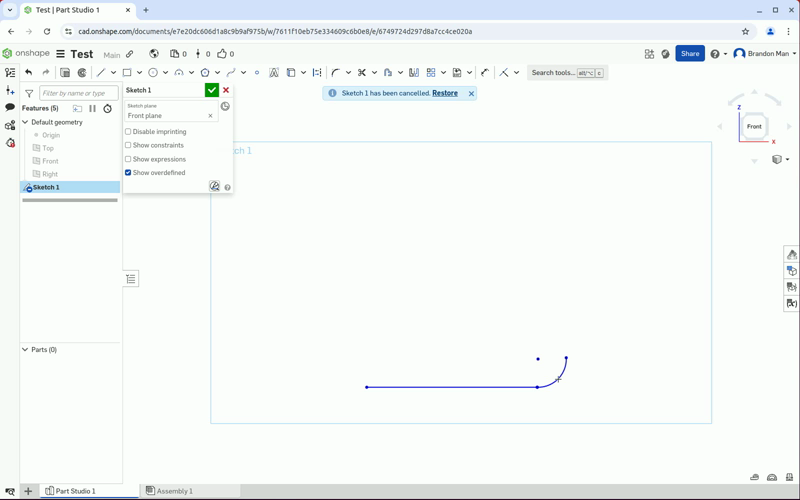
mouse_move(566, 357)
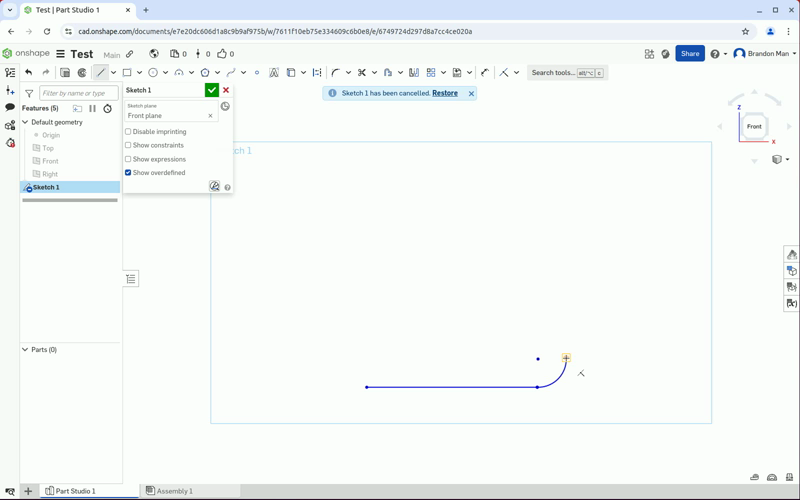
click(566, 357)
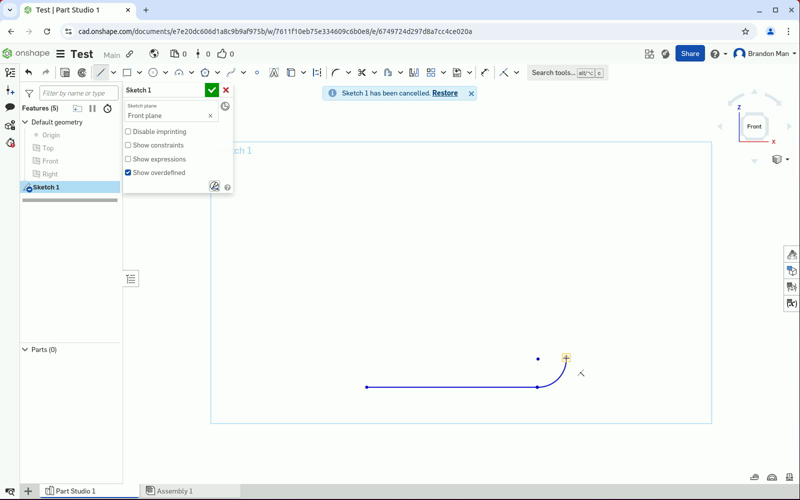
key_down(shift)
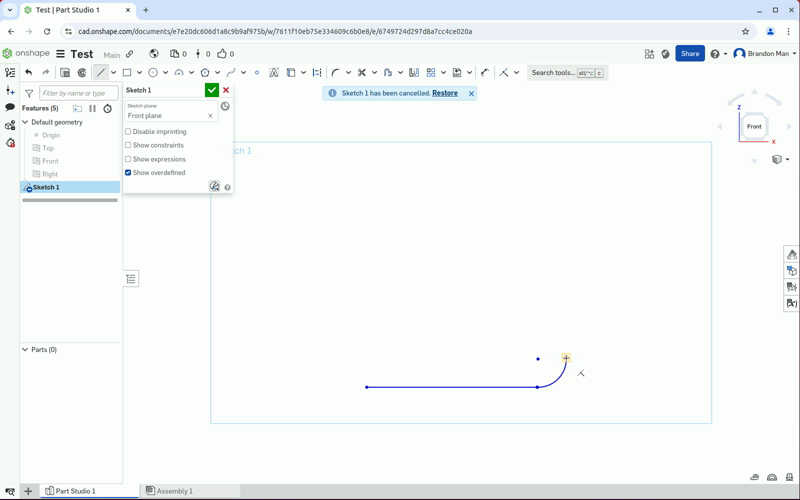
mouse_move(566, 236)
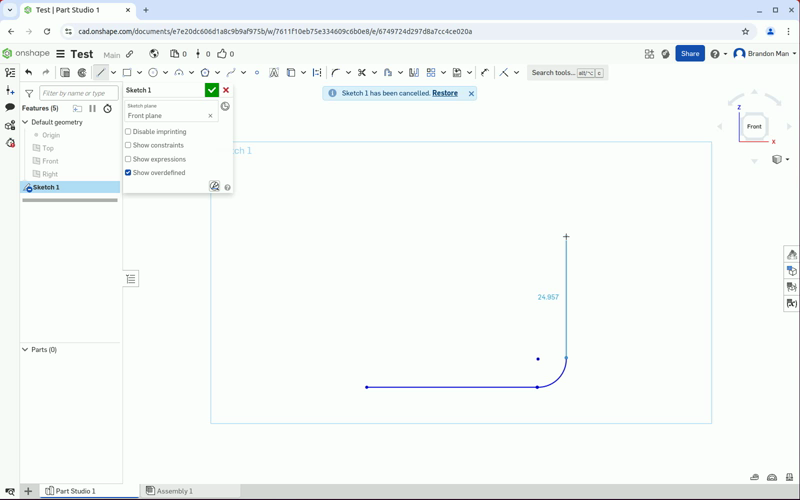
click(566, 236)
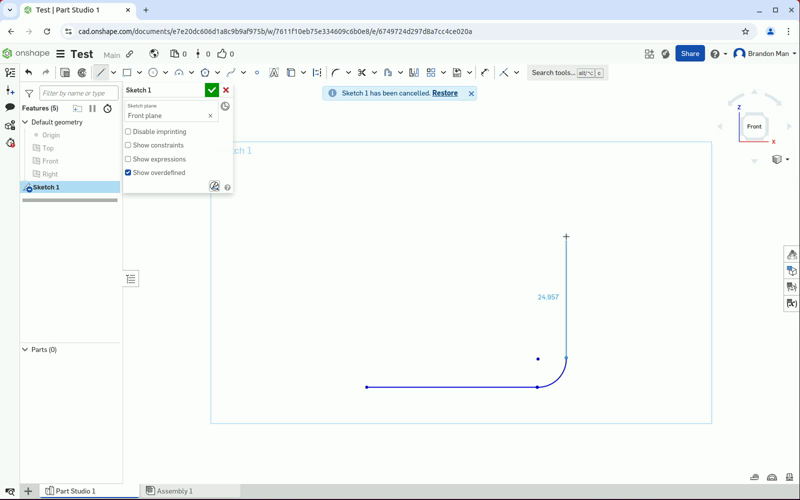
key_up(shift)
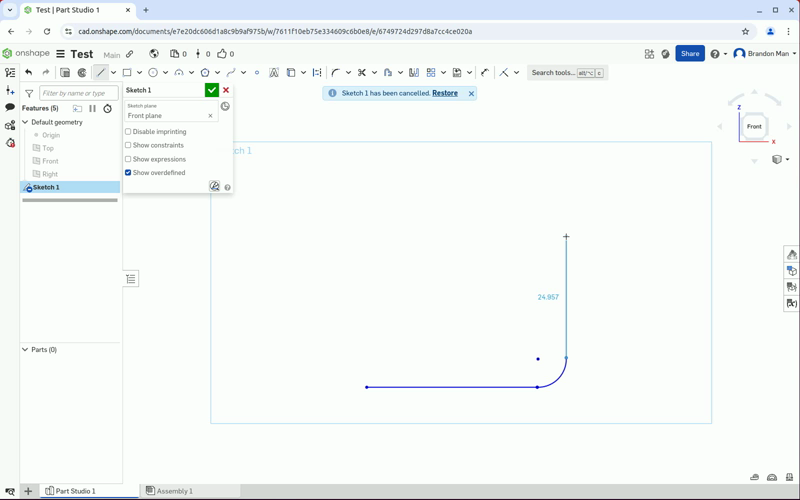
key_down(shift)
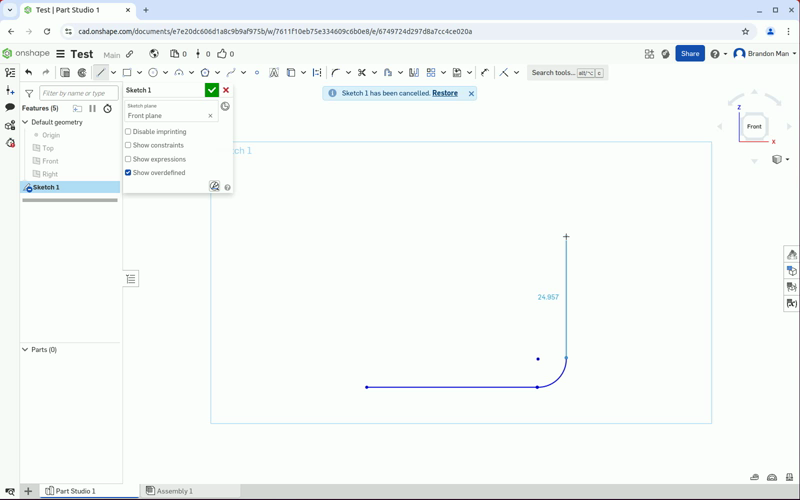
mouse_move(518, 187)
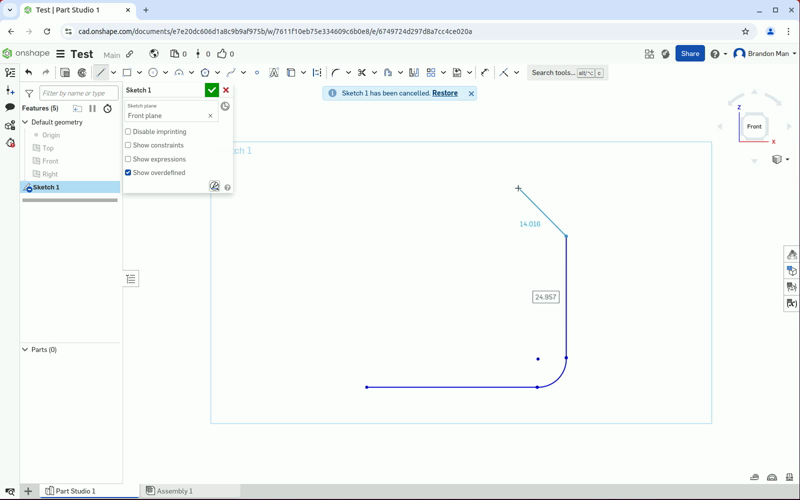
click(518, 187)
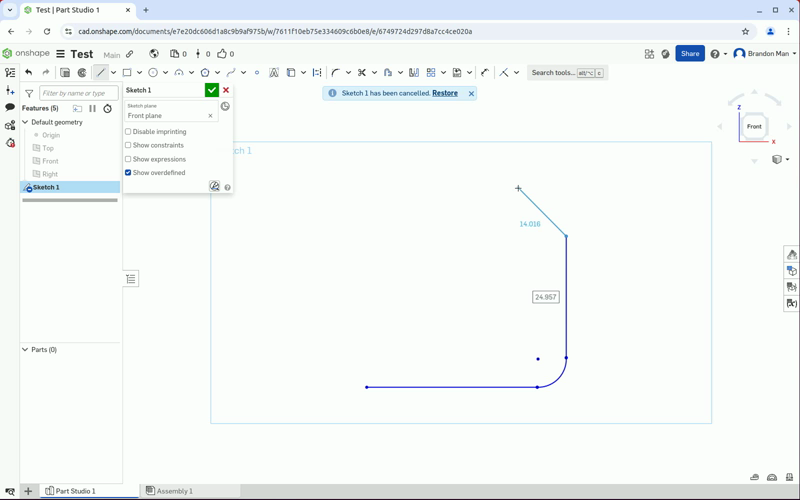
key_up(shift)
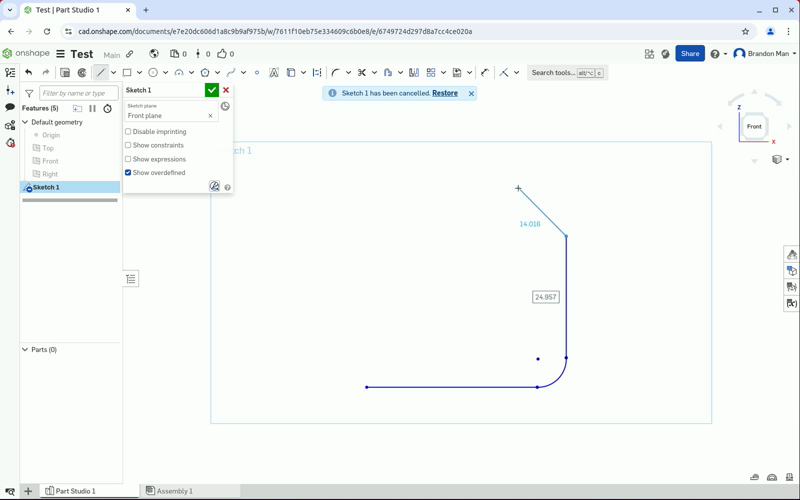
key_down(shift)
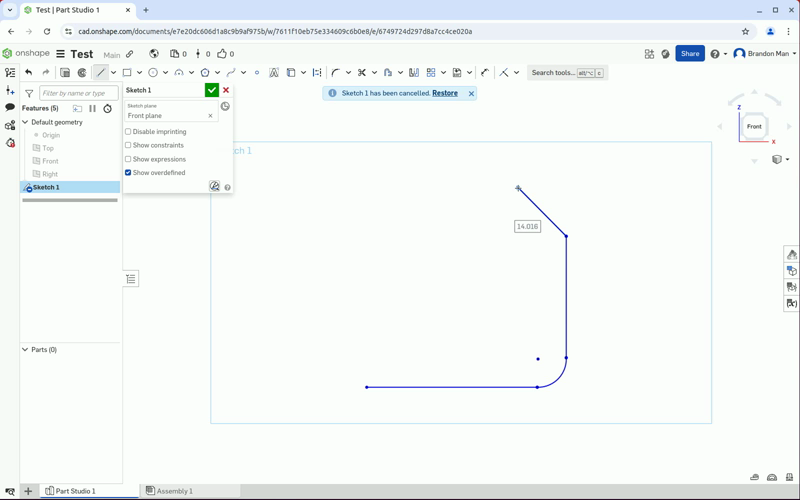
mouse_move(396, 187)
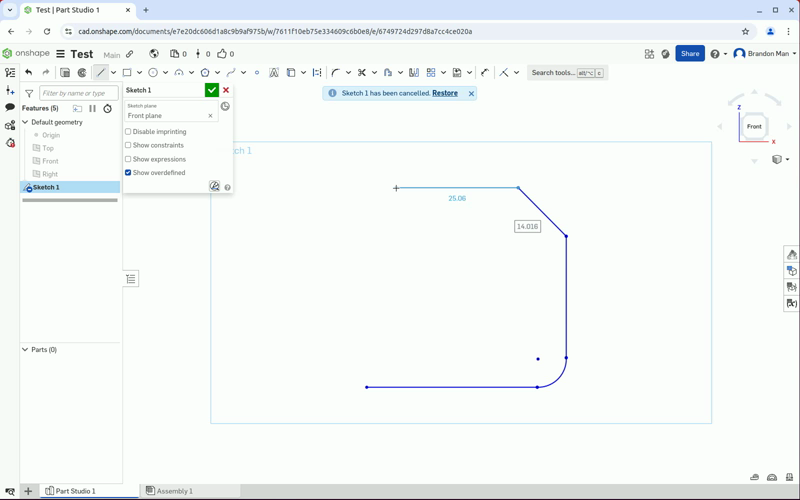
click(396, 187)
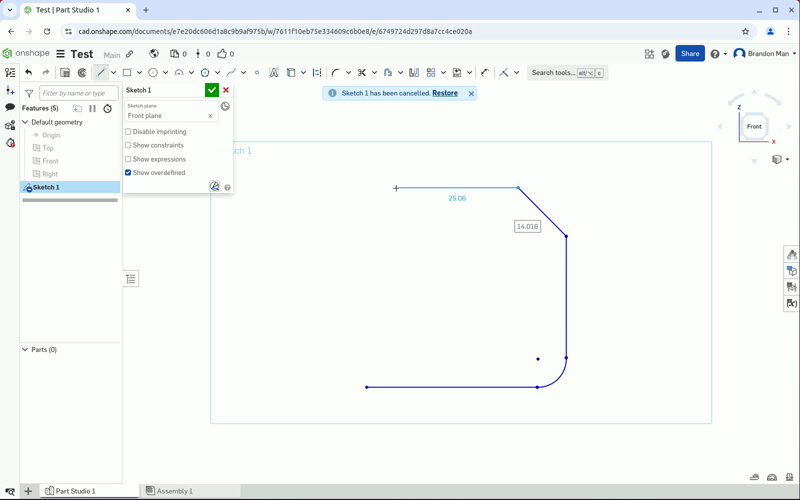
key_up(shift)
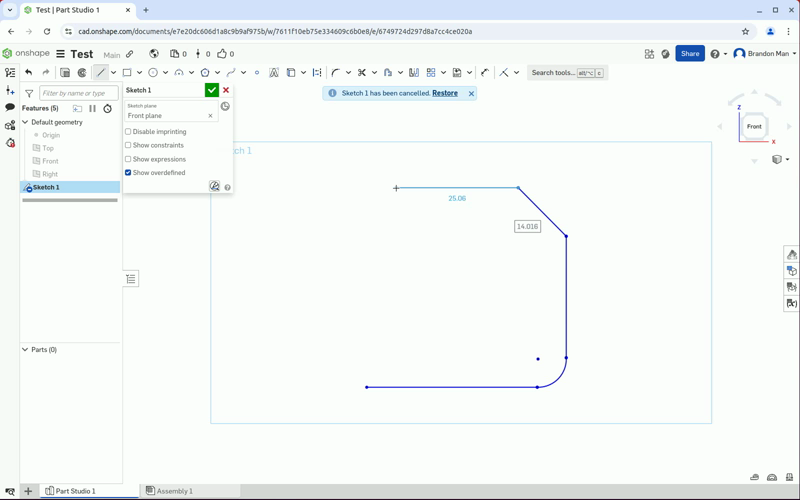
key(esc)
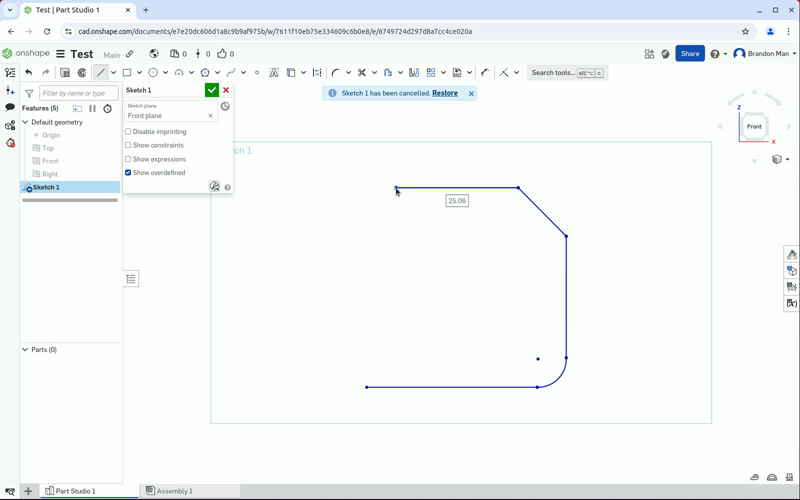
key(a)
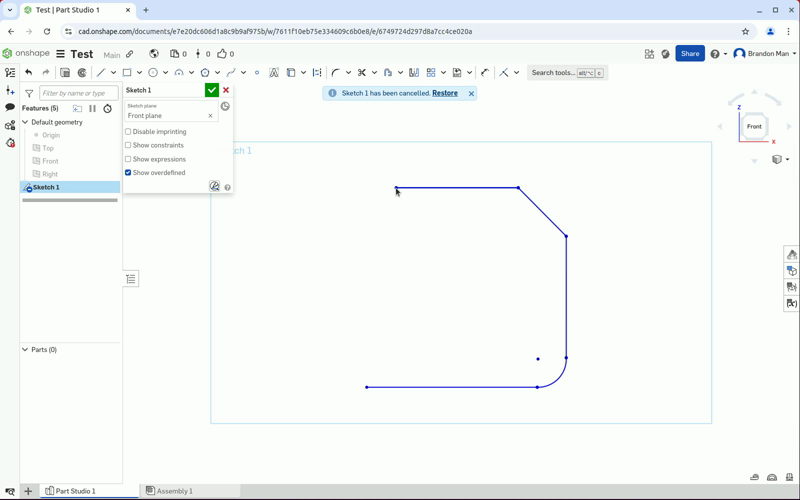
mouse_move(396, 187)
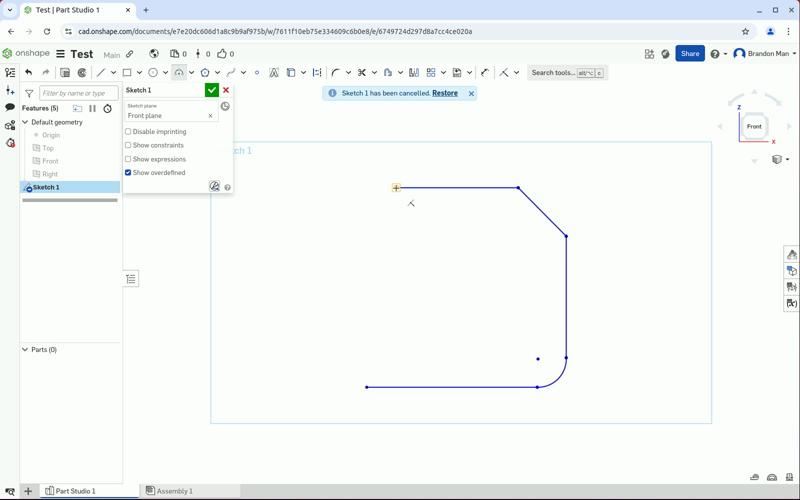
click(396, 187)
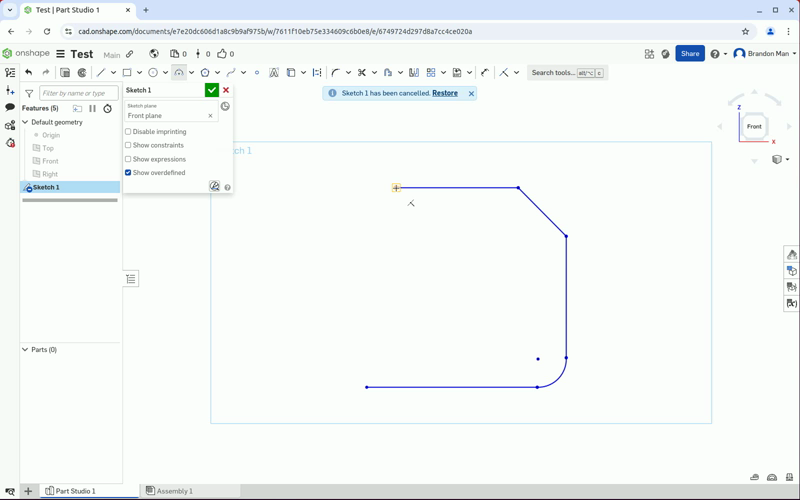
key_down(shift)
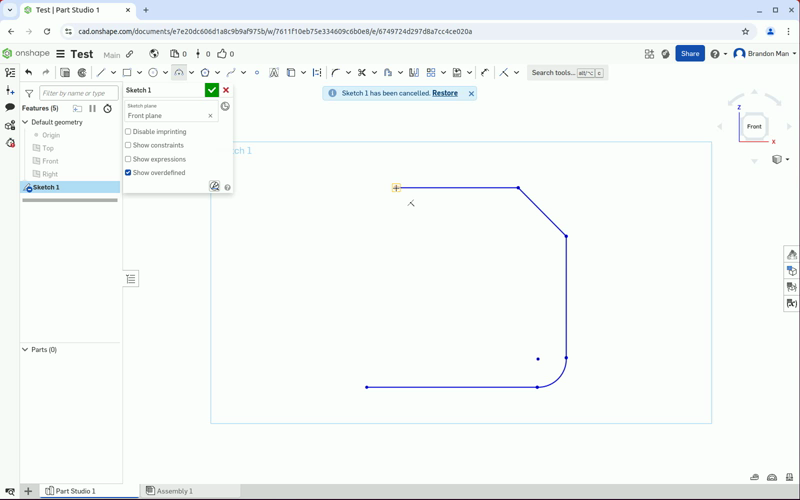
mouse_move(367, 217)
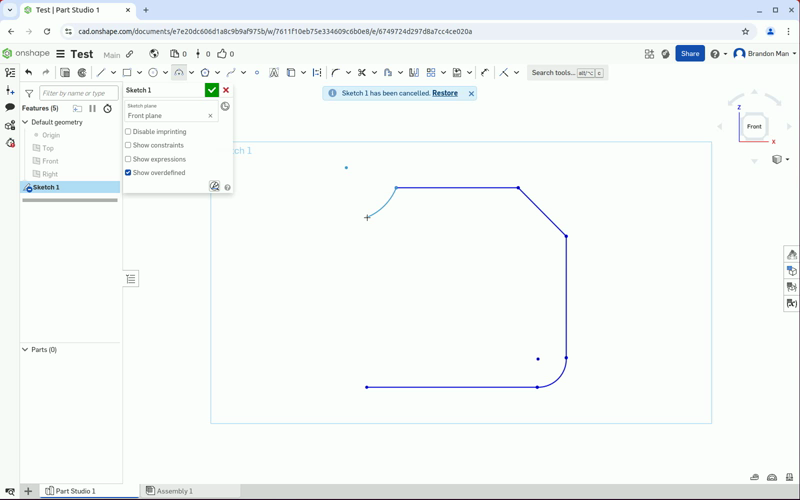
click(367, 217)
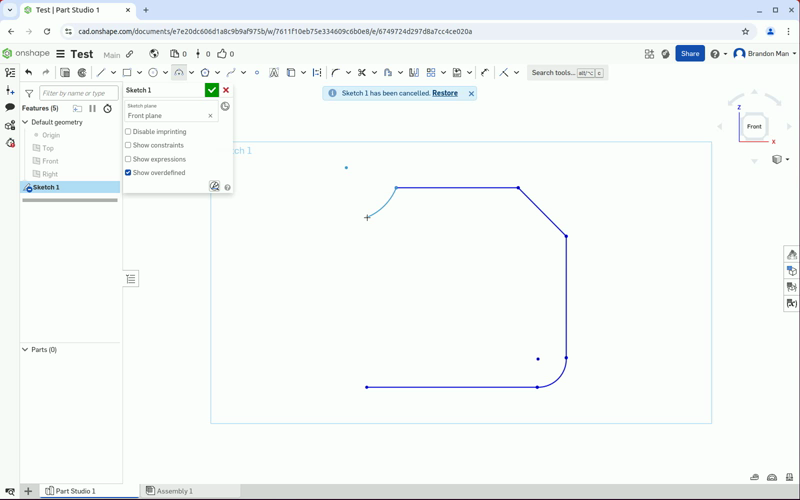
mouse_move(375, 196)
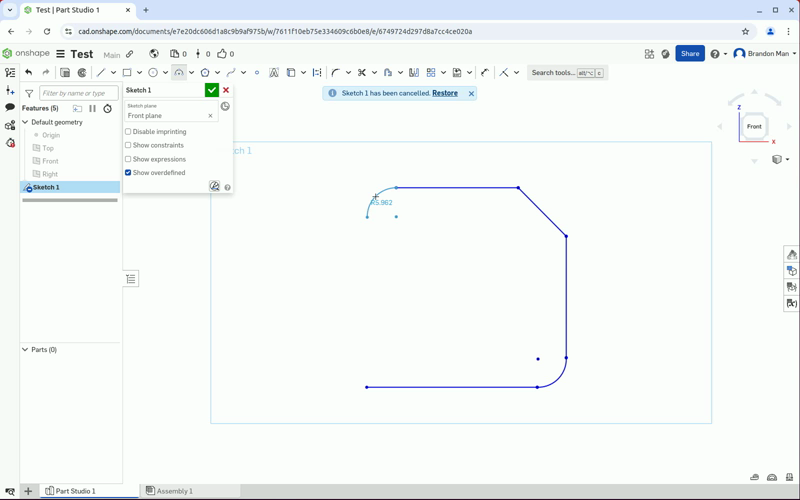
click(375, 196)
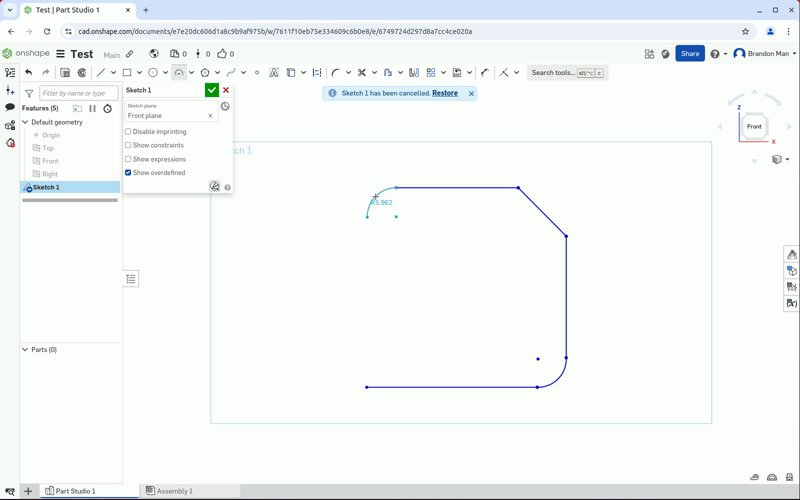
key_up(shift)
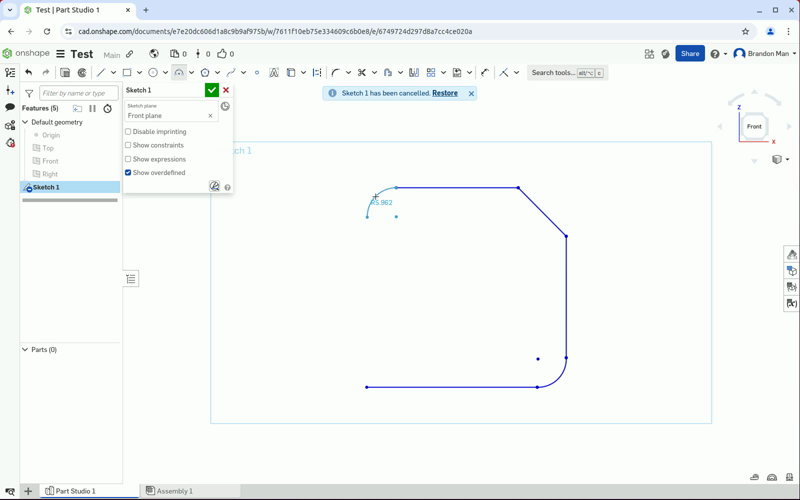
key(esc)
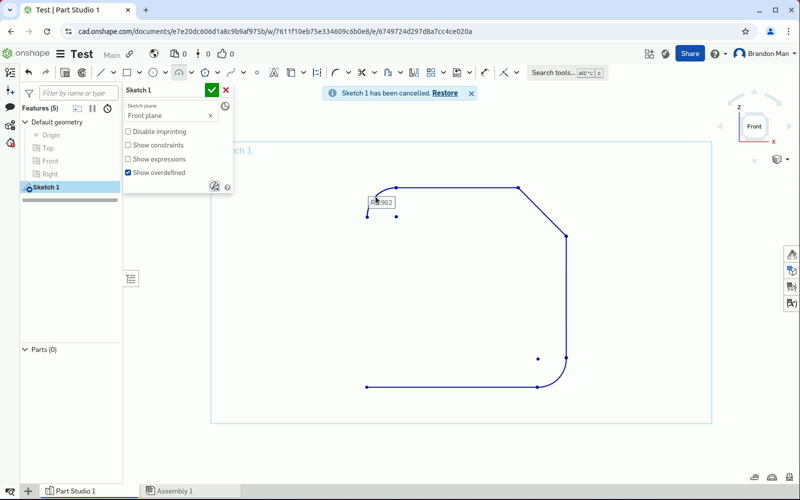
key(l)
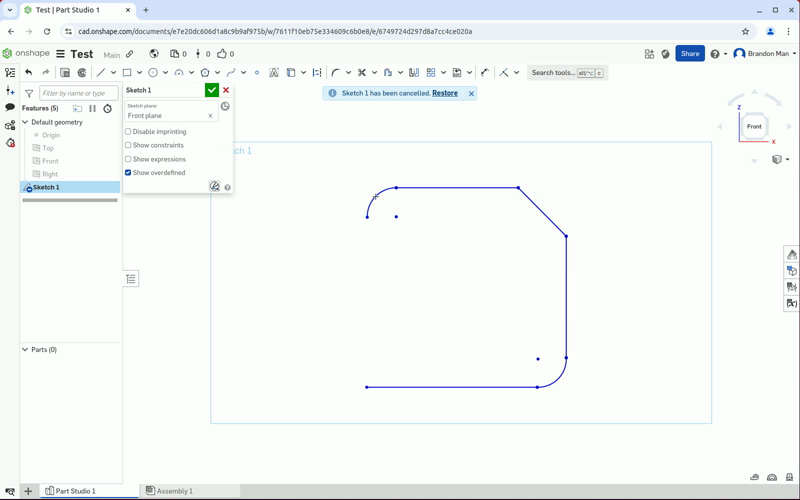
mouse_move(367, 217)
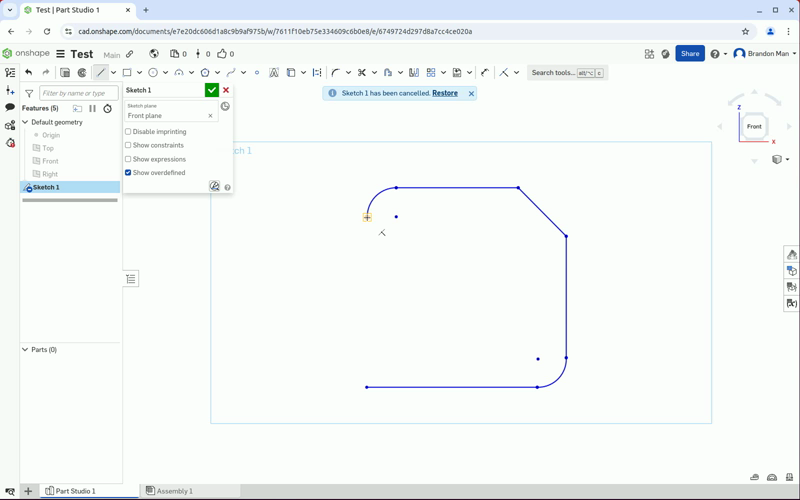
click(367, 217)
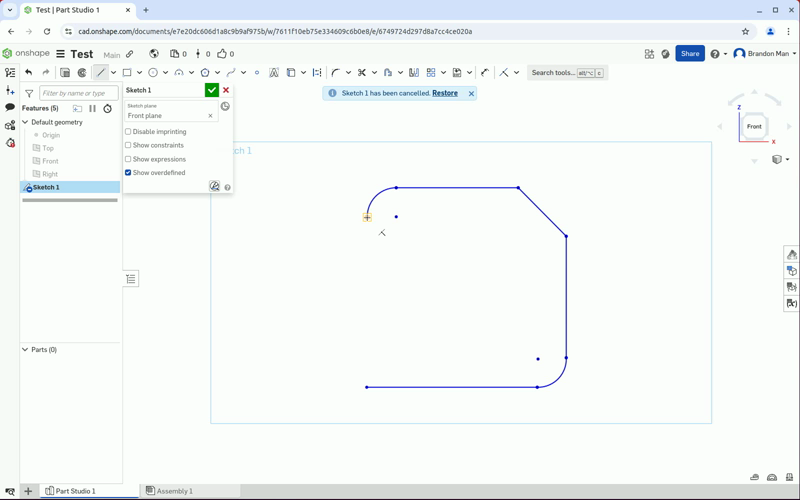
key_down(shift)
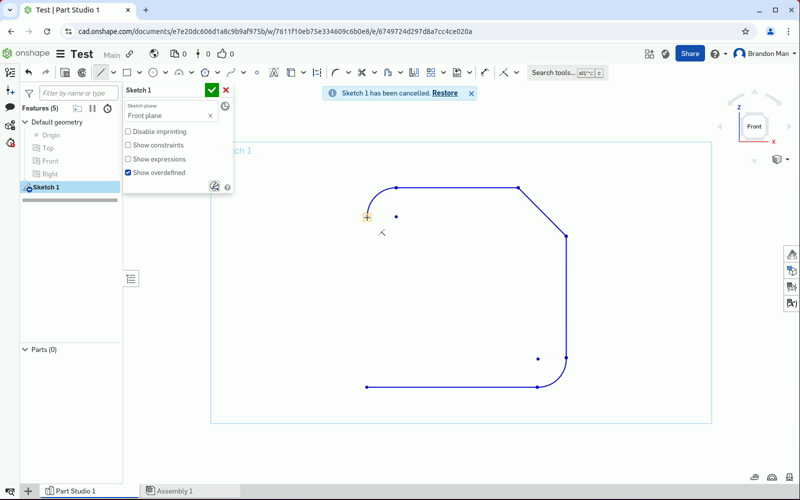
mouse_move(366, 387)
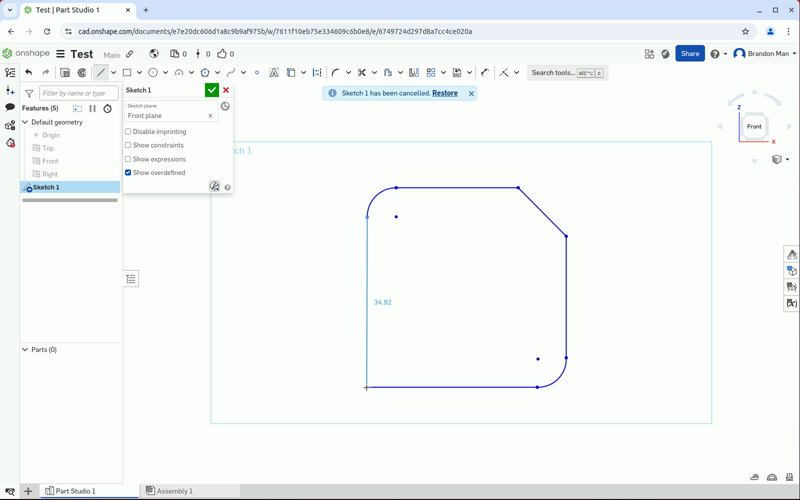
key_up(shift)
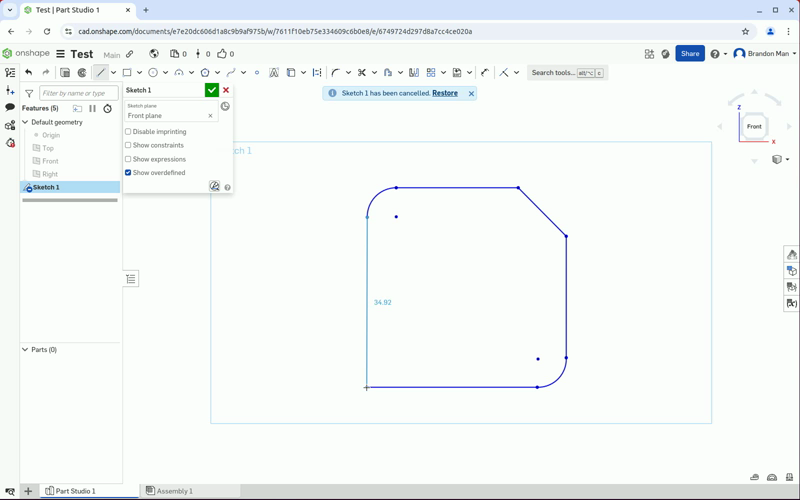
click(366, 387)
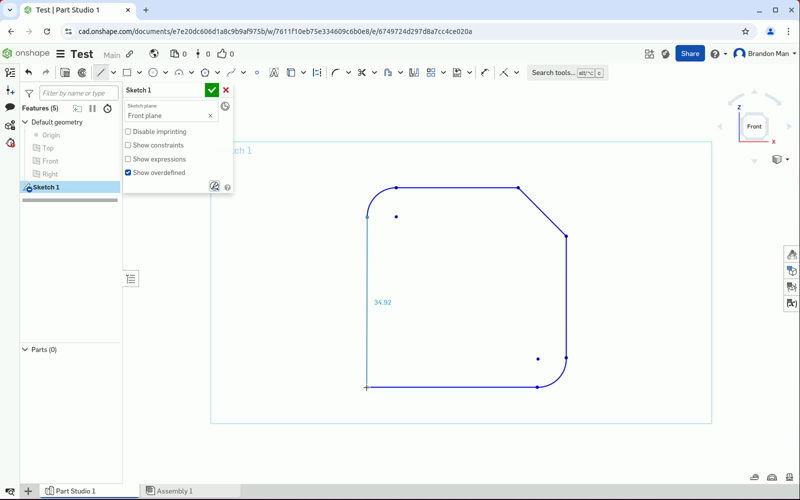
key(esc)
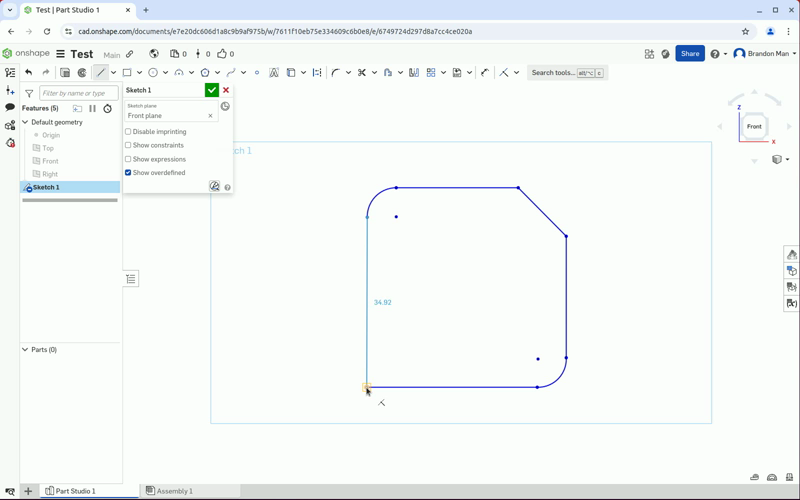
mouse_move(510, 285)
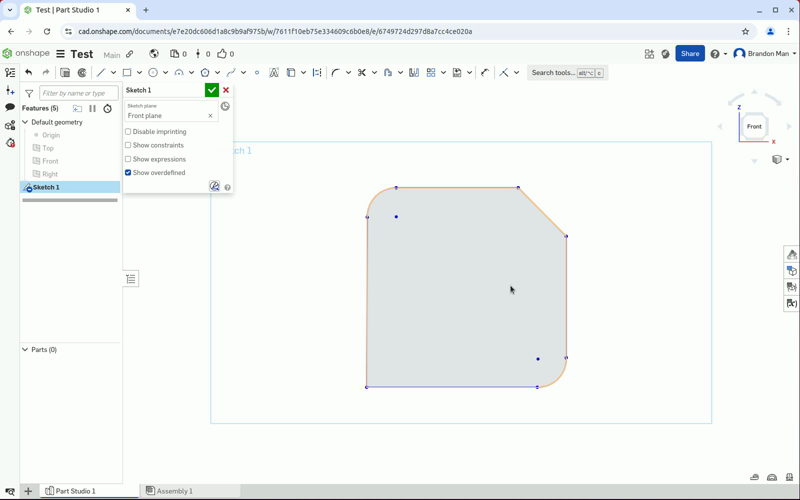
click(510, 285)
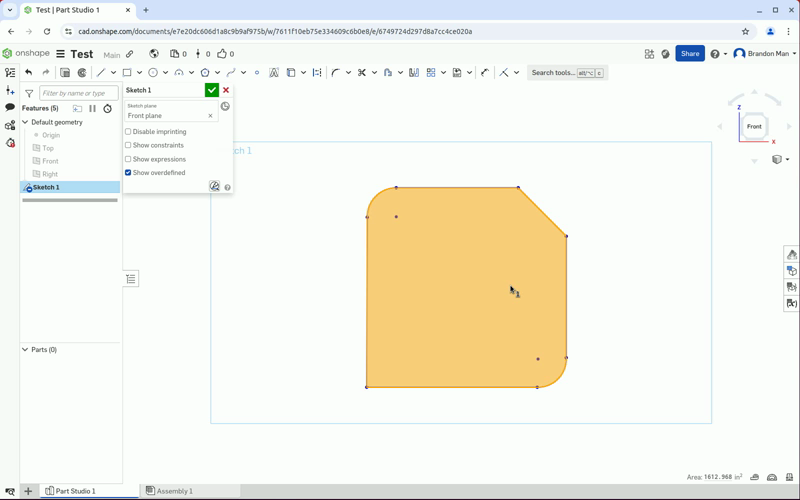
mouse_move(73, 352)
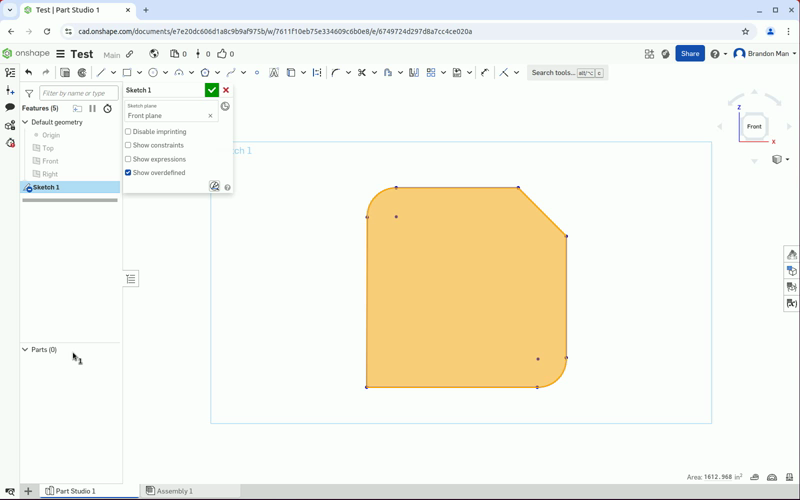
key(shift+y)
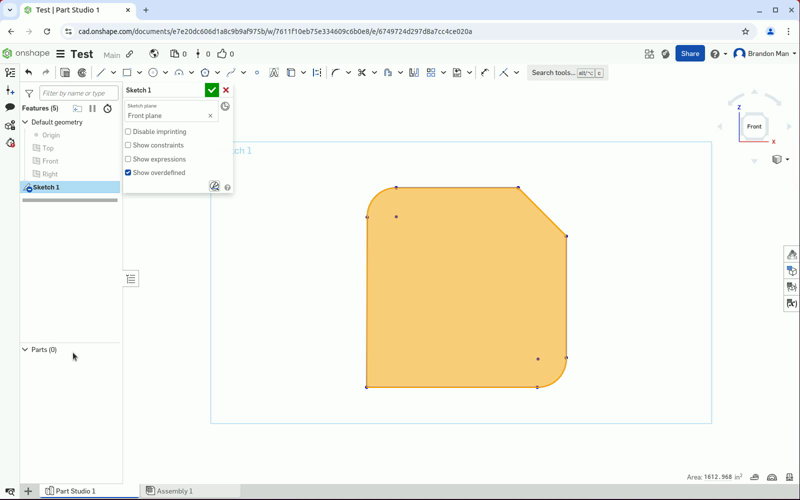
key(shift+e)
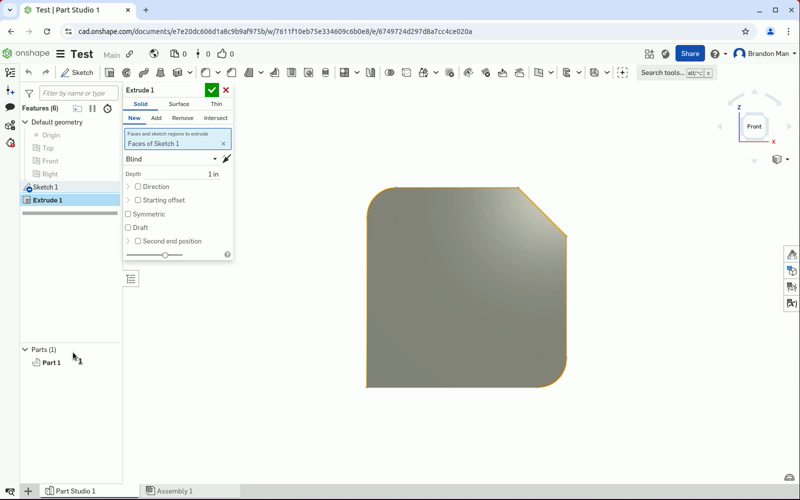
mouse_move(143, 106)
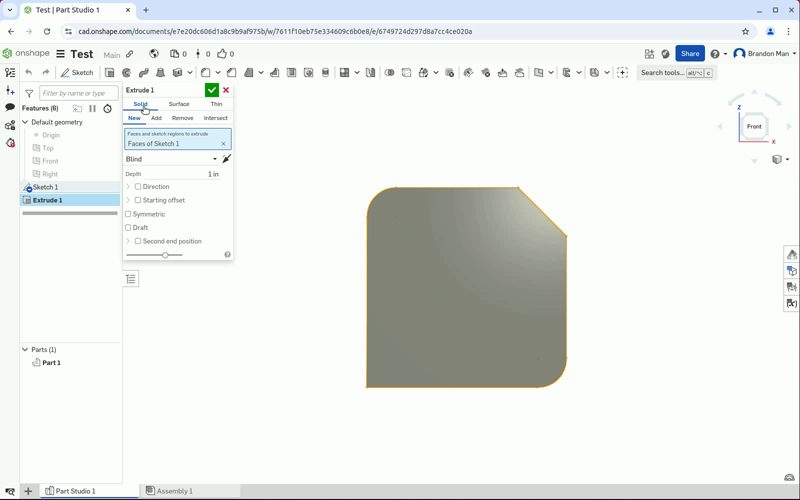
click(143, 106)
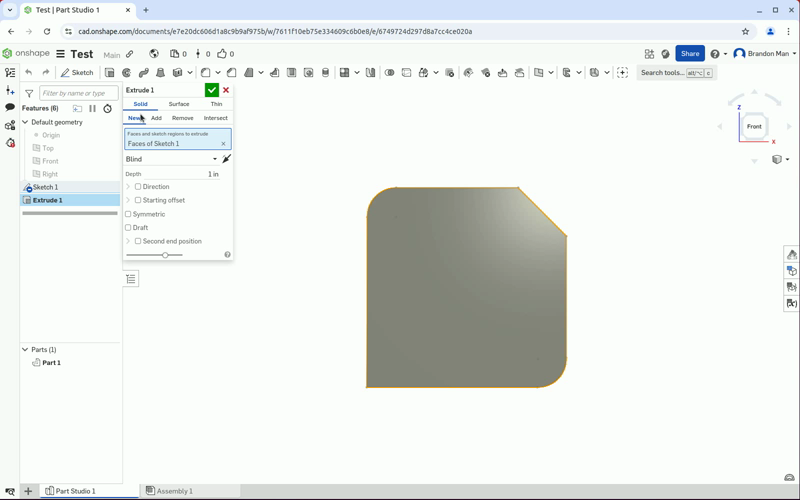
mouse_move(137, 120)
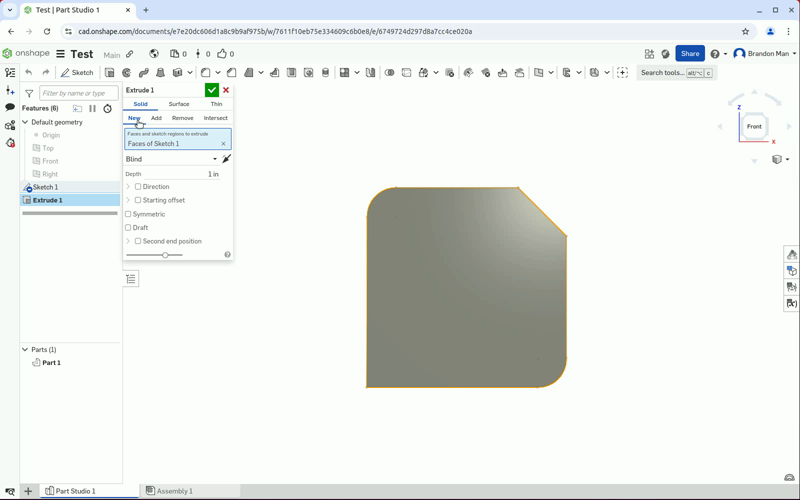
click(137, 120)
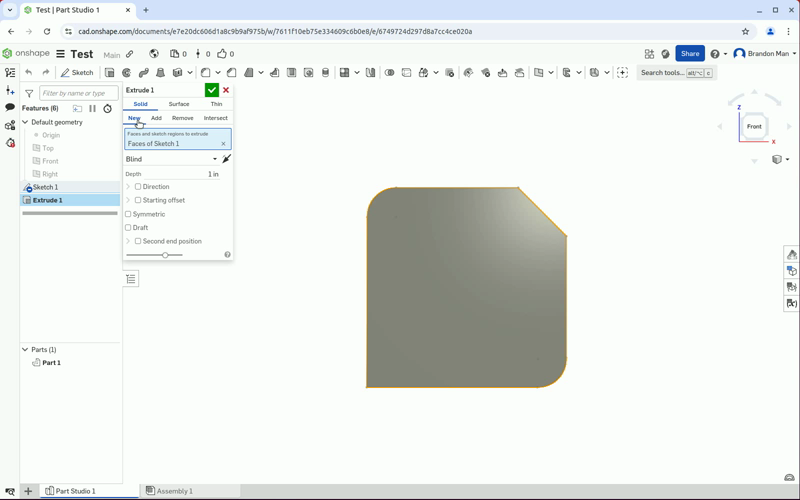
key(tab, 4)
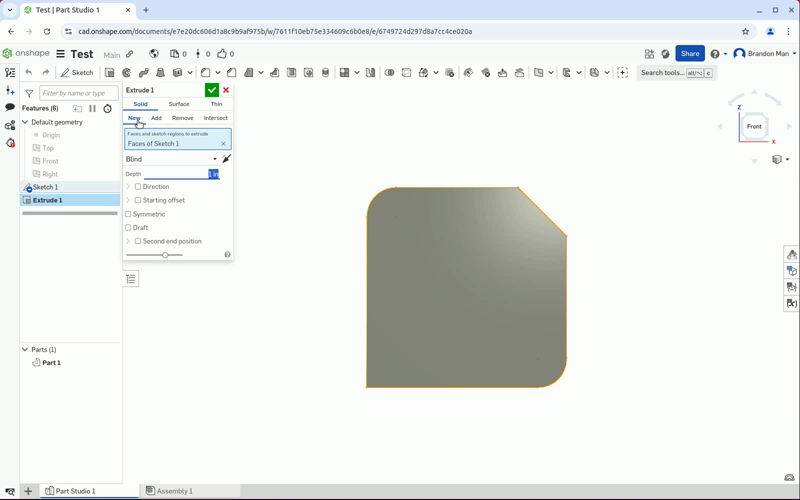
text(22.386)
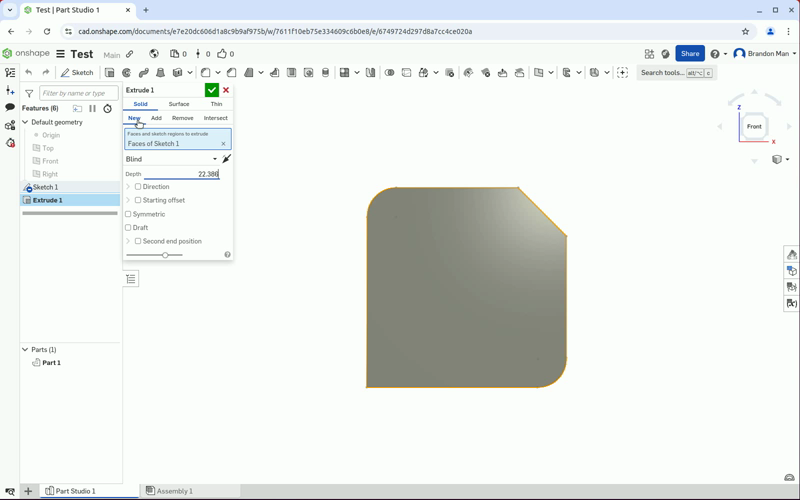
key(enter)
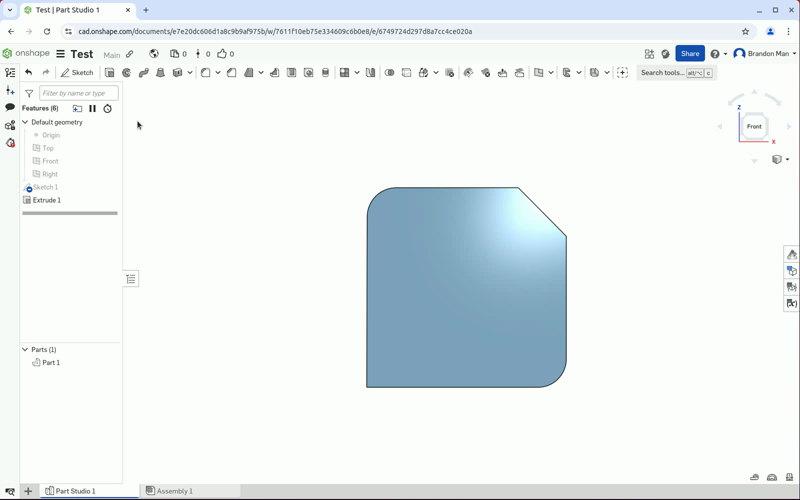
key(shift+h)
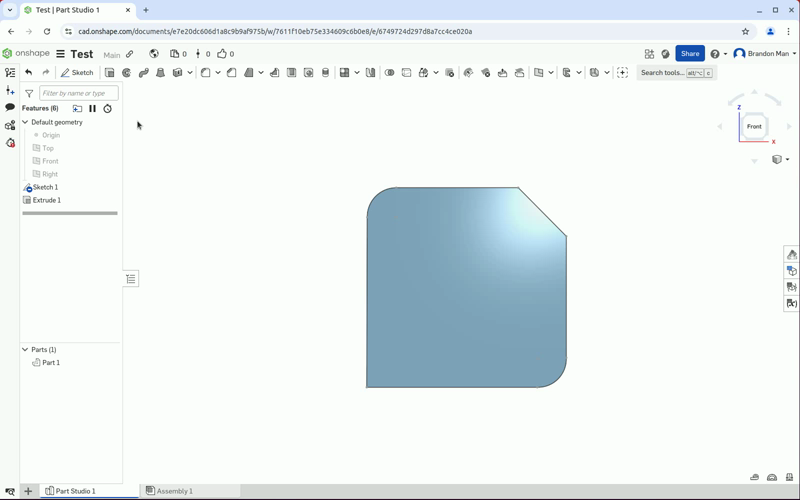
key(shift+h)
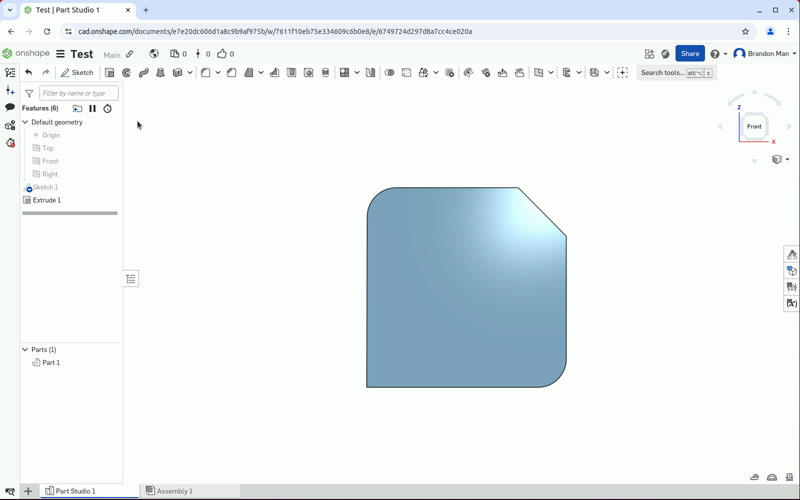
mouse_move(73, 189)
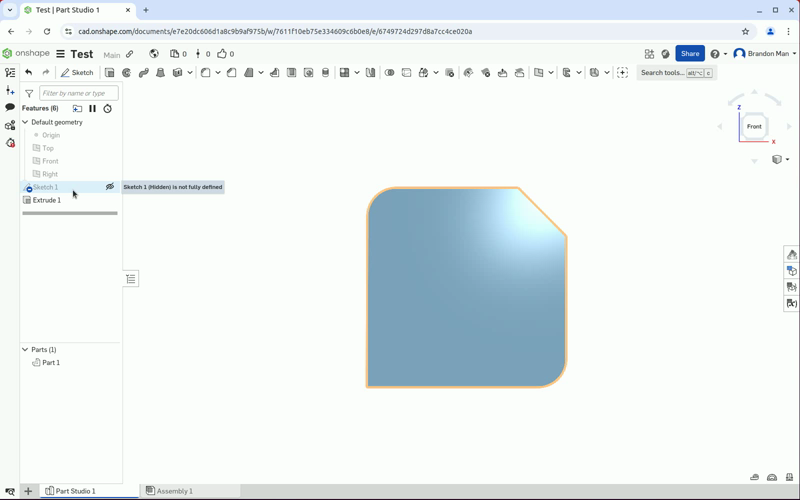
click(73, 189)
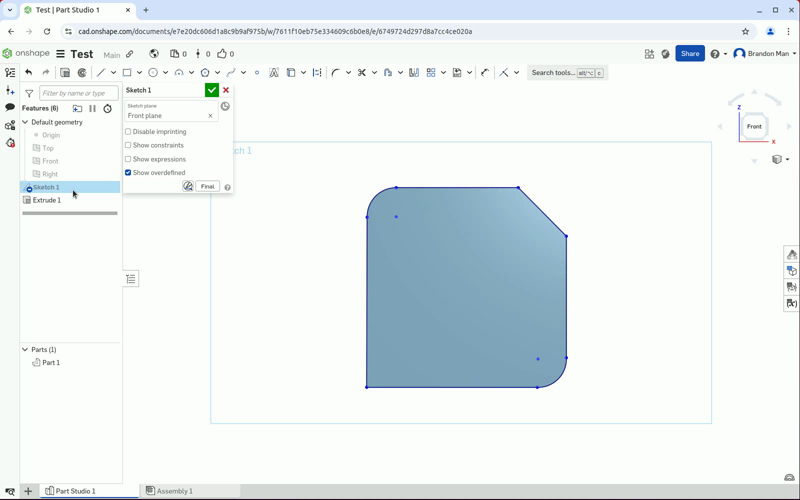
mouse_move(229, 92)
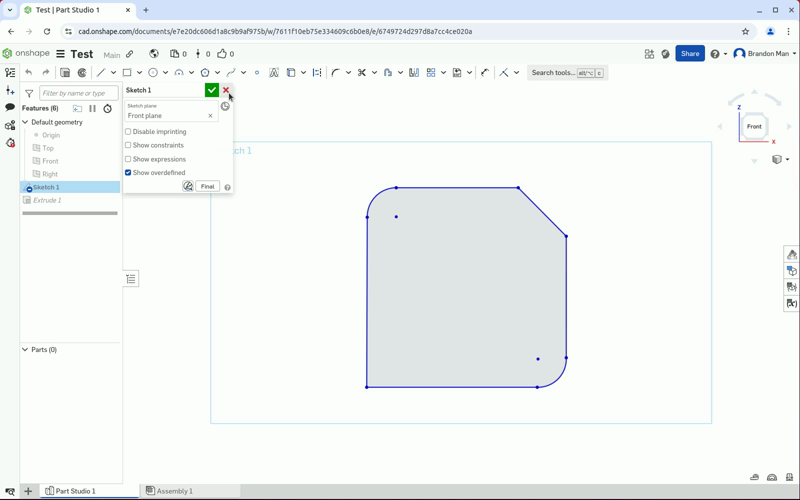
click(229, 92)
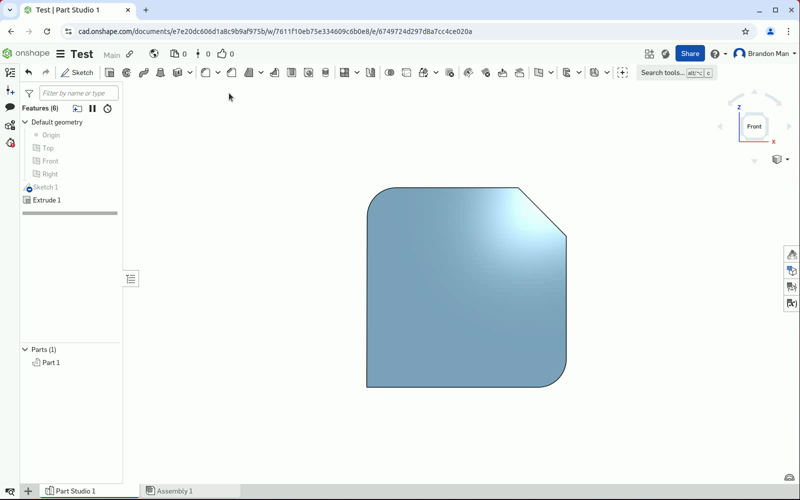
mouse_move(541, 75)
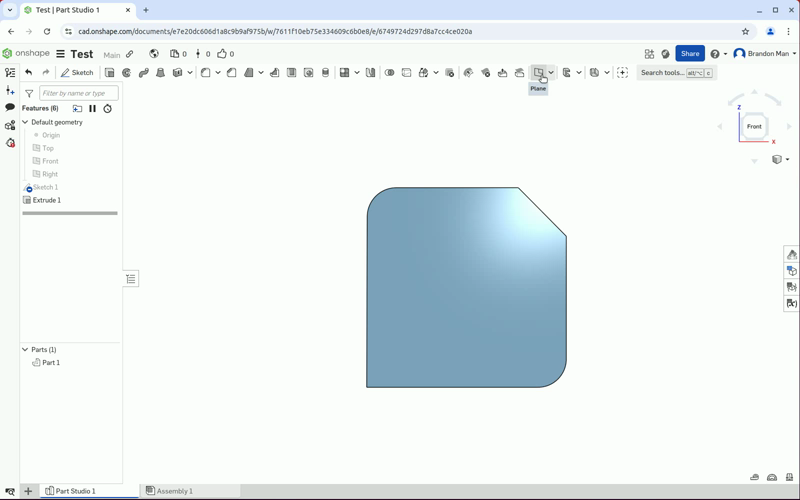
click(541, 75)
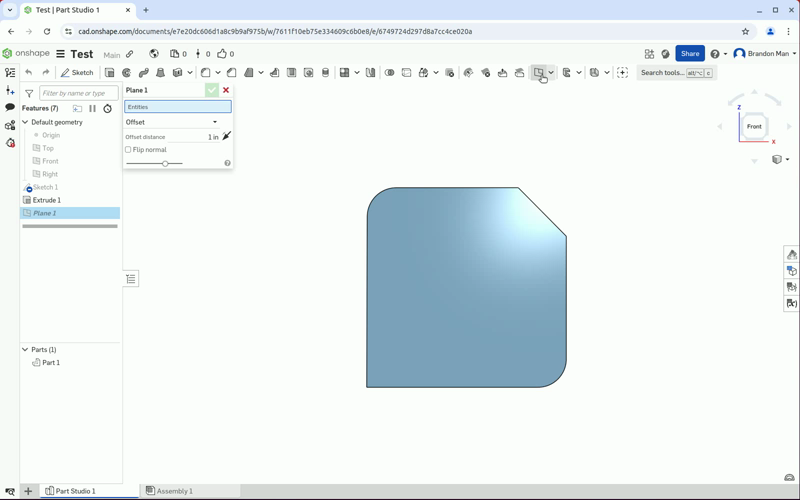
mouse_move(73, 163)
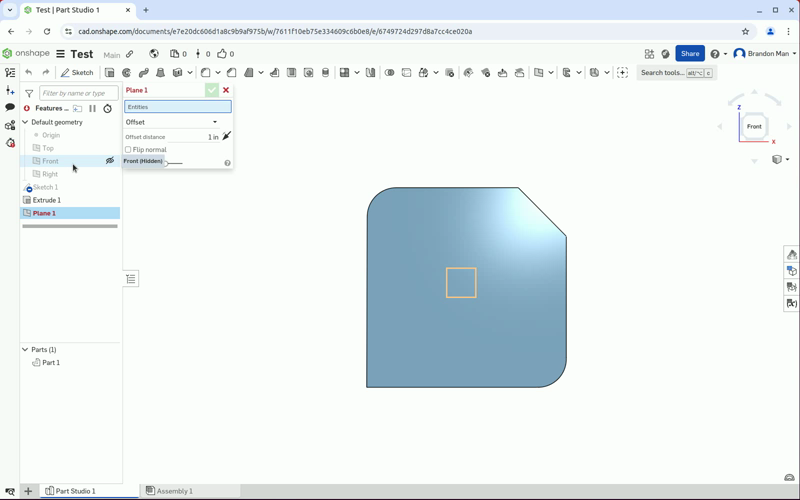
click(73, 163)
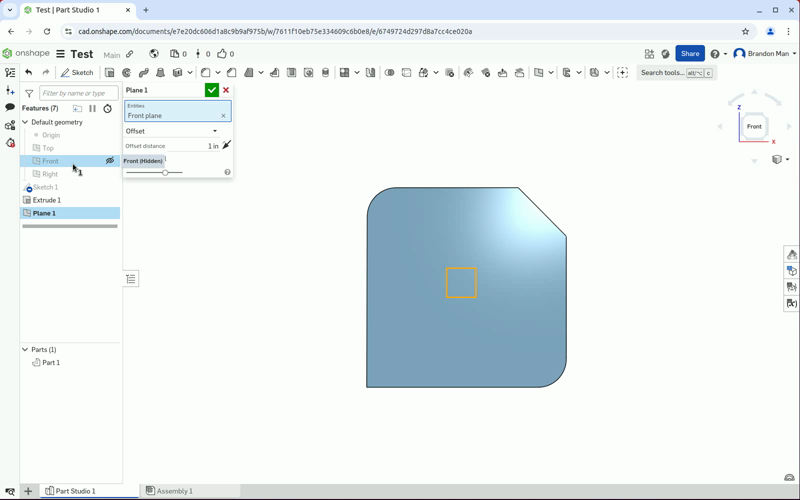
key(tab, 2)
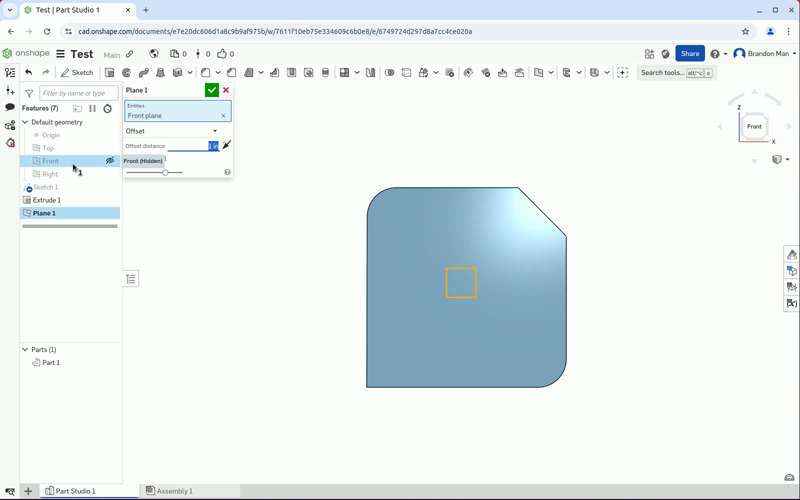
text(22.4)
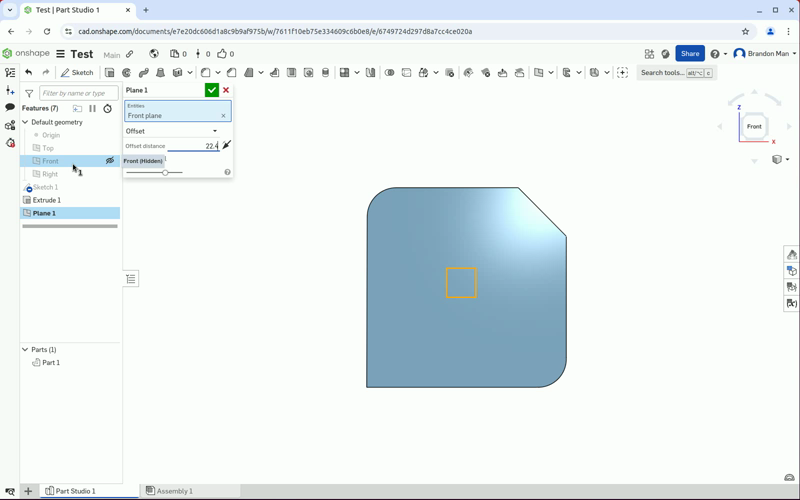
key(enter, 2)
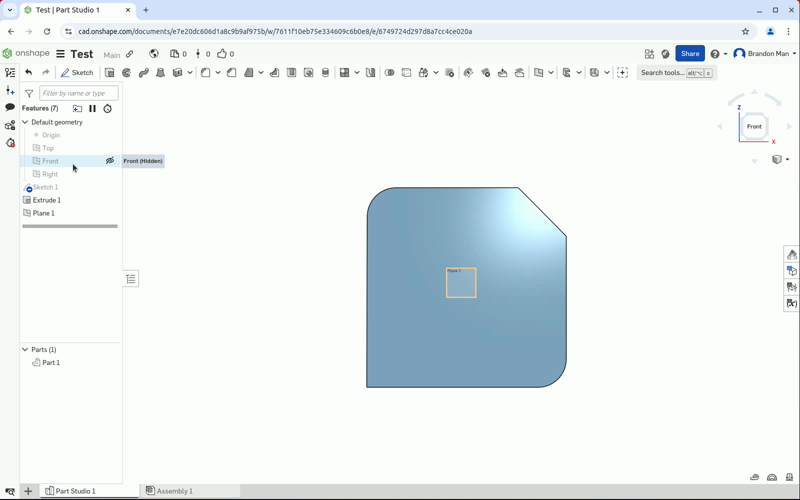
key(shift+s)
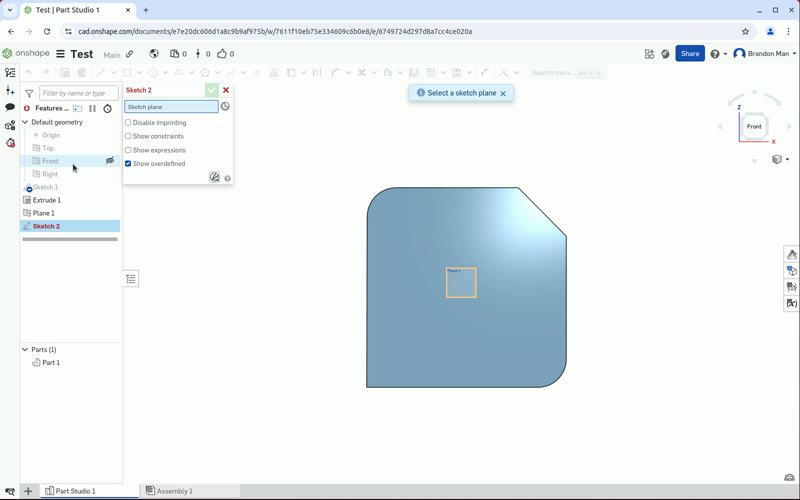
mouse_move(73, 215)
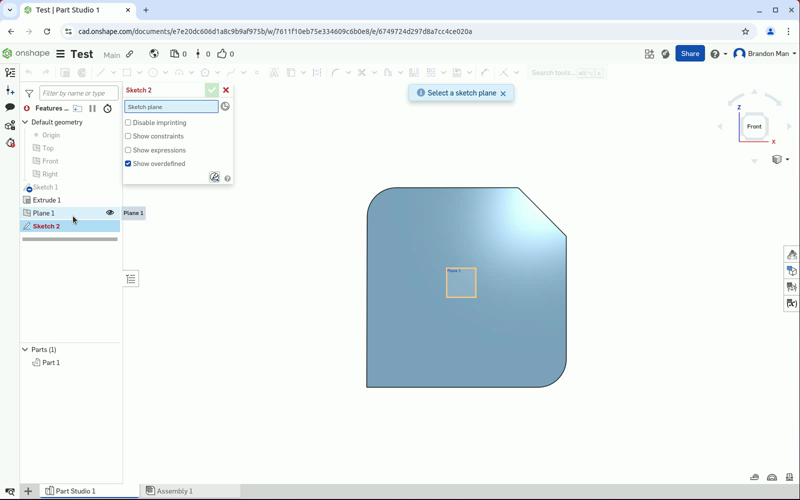
click(73, 215)
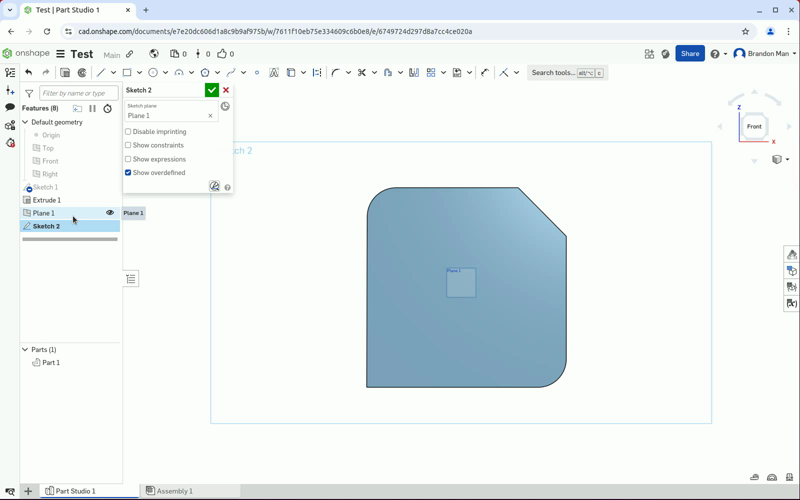
mouse_move(73, 352)
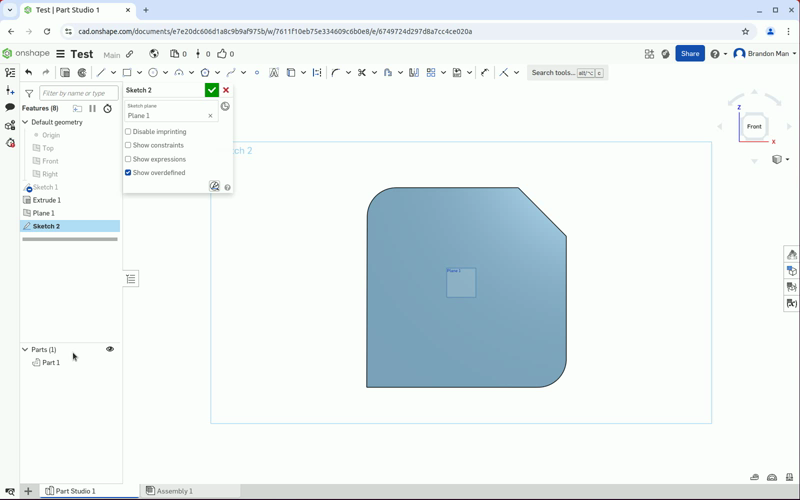
key(y)
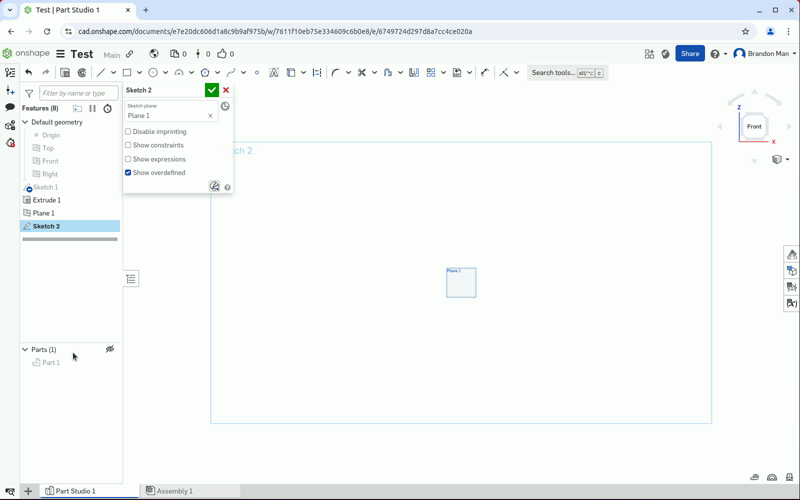
key(c)
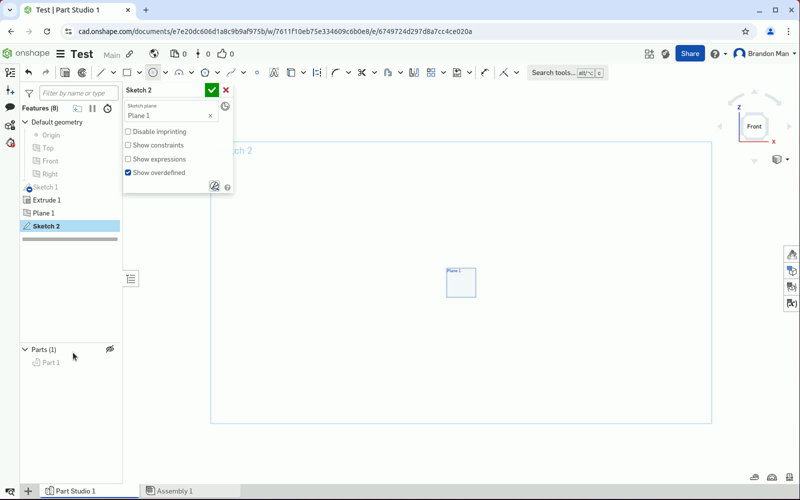
key_down(shift)
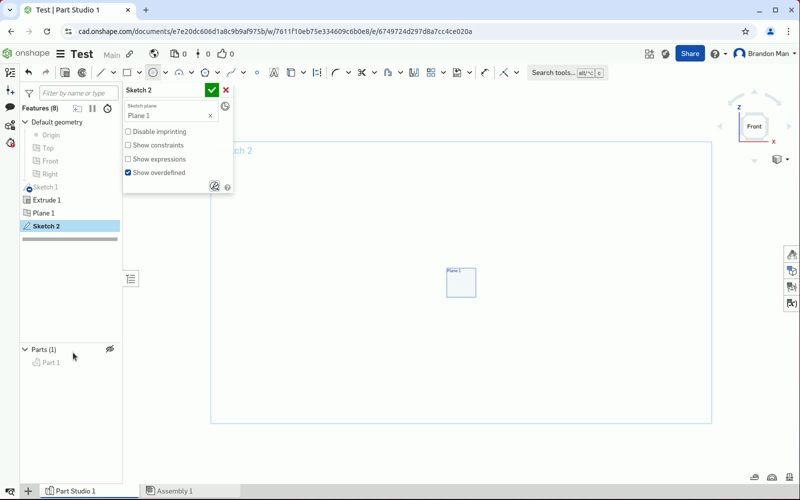
mouse_move(467, 287)
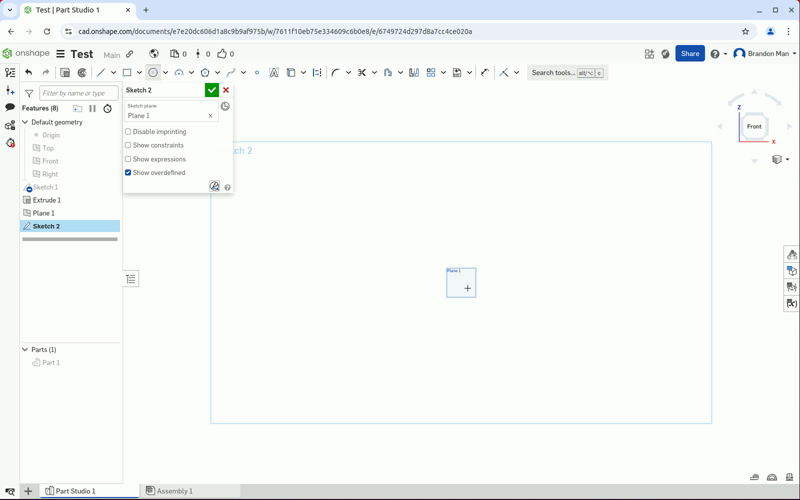
click(467, 287)
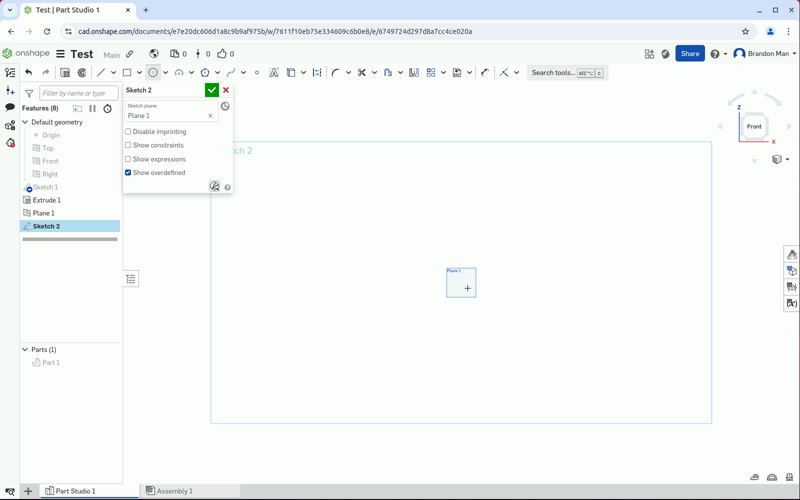
key_up(shift)
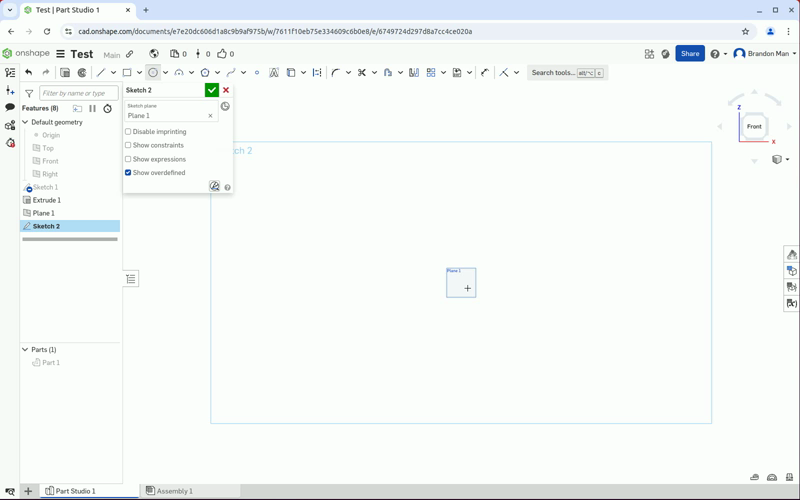
mouse_move(516, 287)
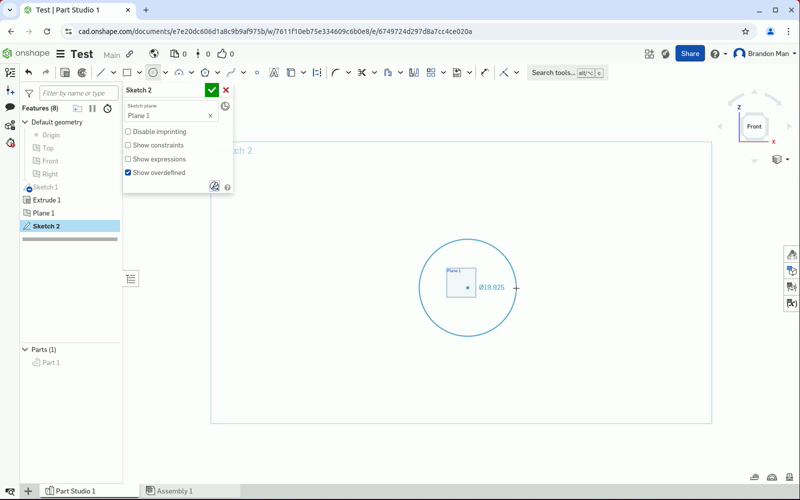
click(516, 287)
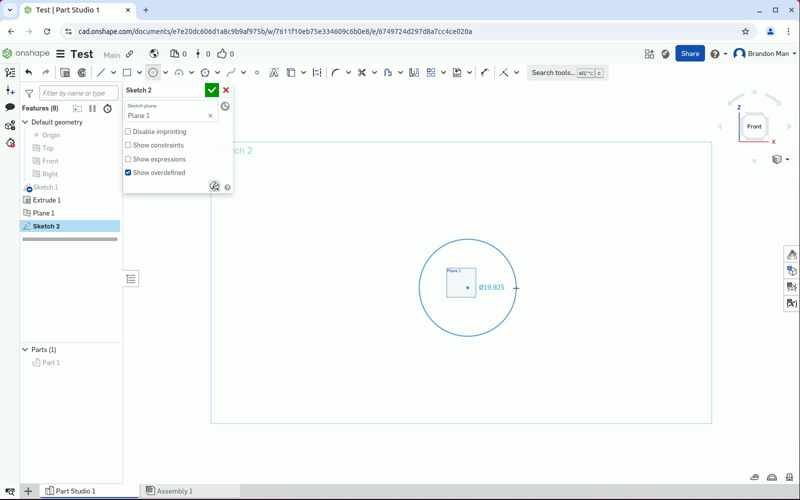
key(esc)
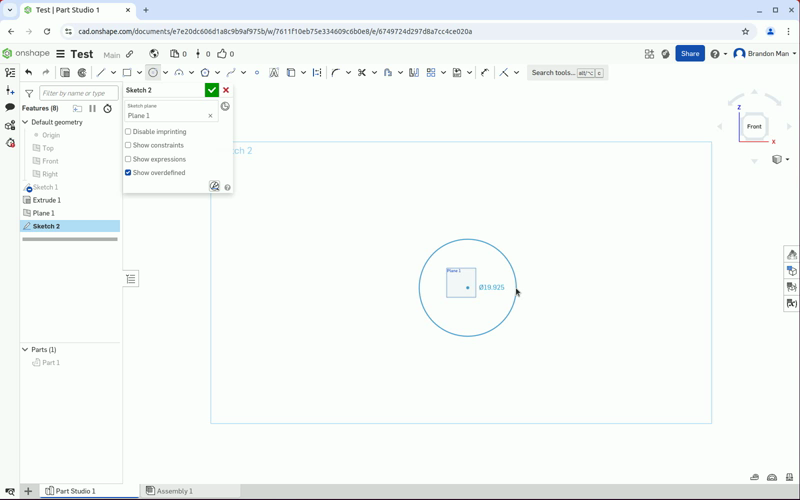
mouse_move(487, 311)
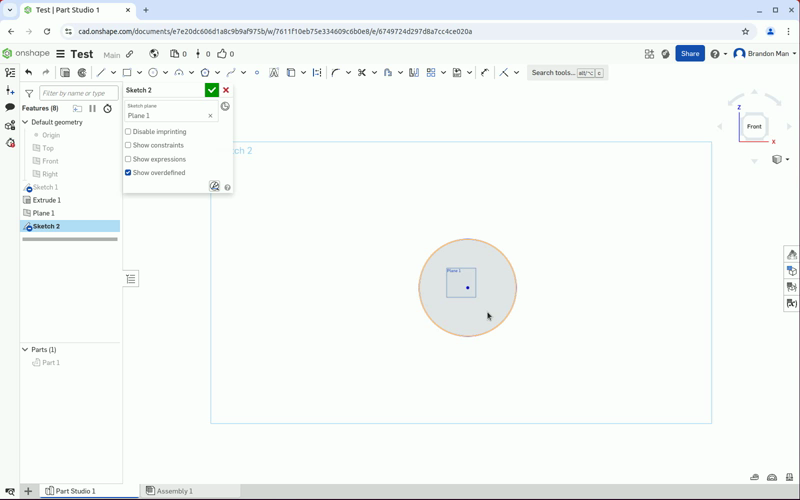
click(487, 311)
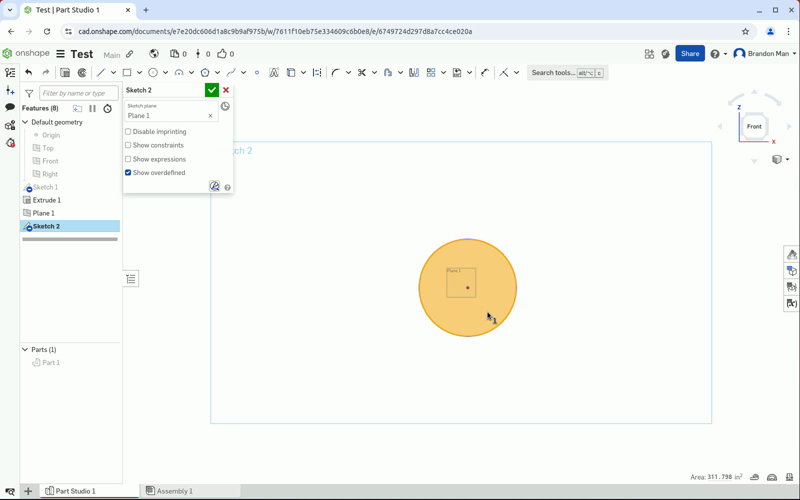
mouse_move(73, 352)
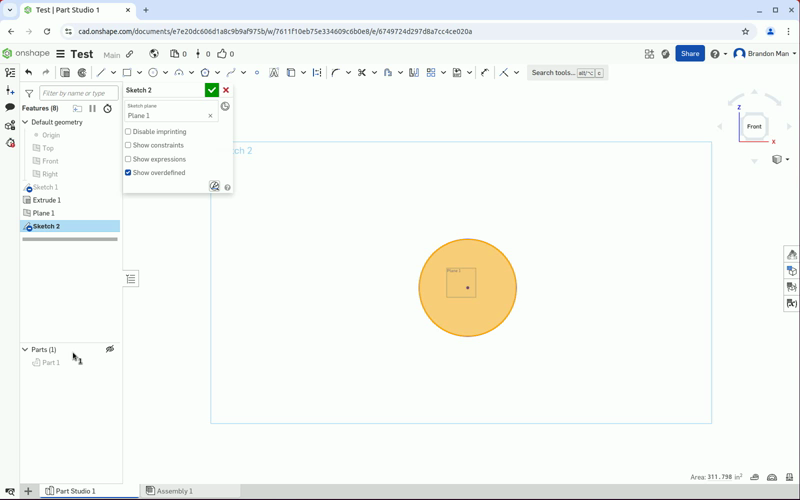
key(shift+y)
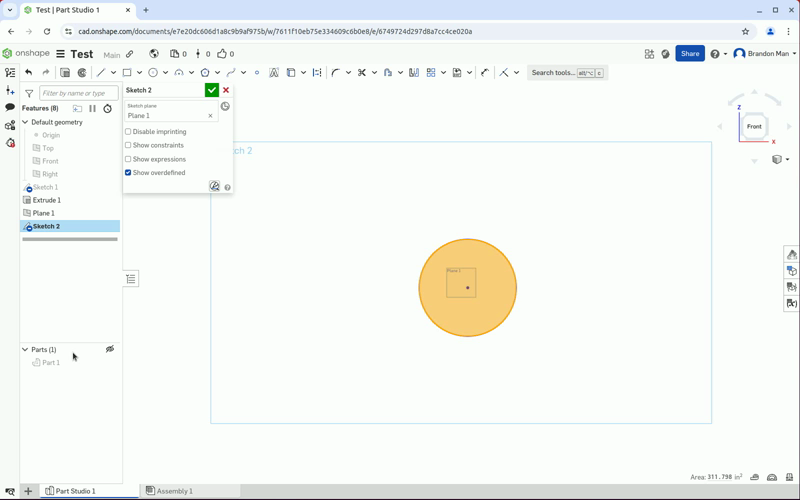
key(shift+e)
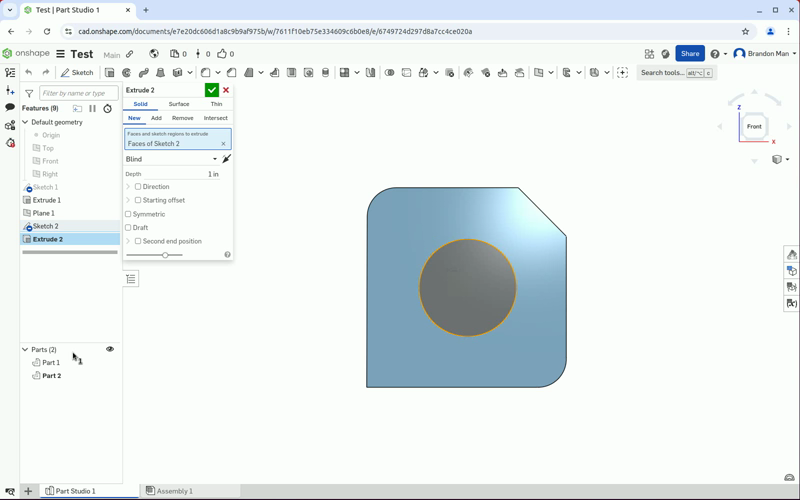
mouse_move(143, 106)
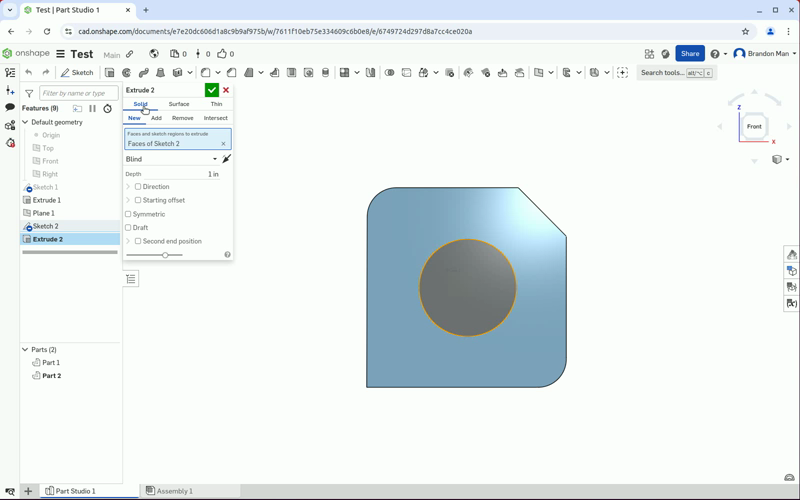
click(143, 106)
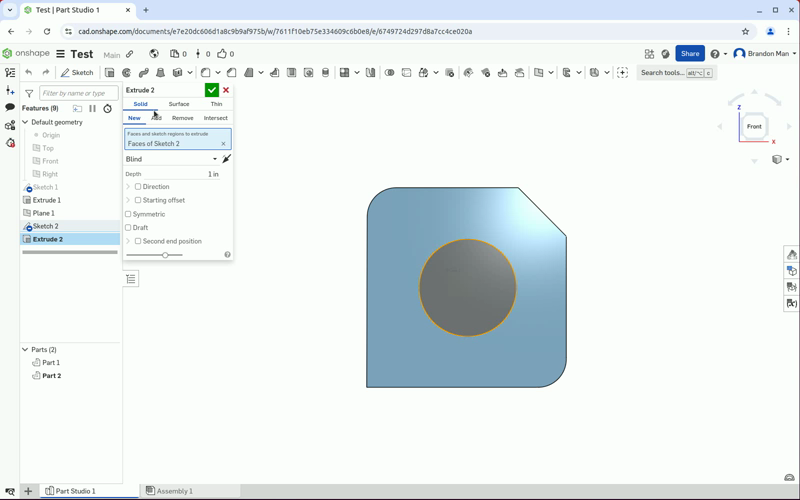
mouse_move(186, 120)
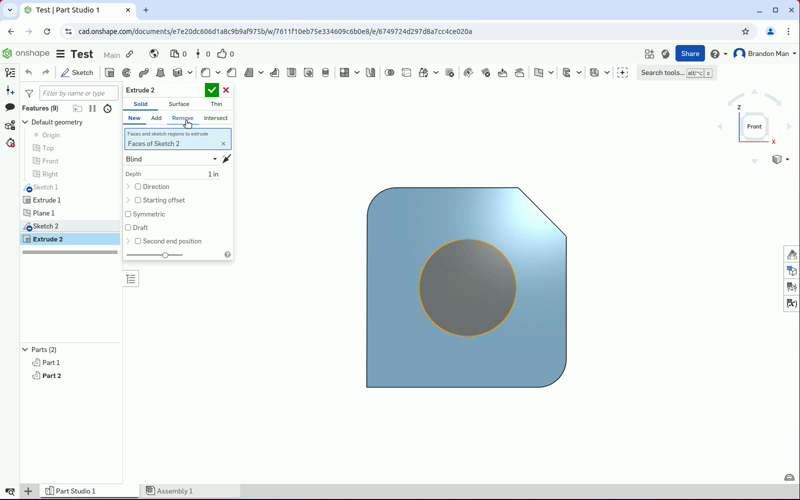
click(186, 120)
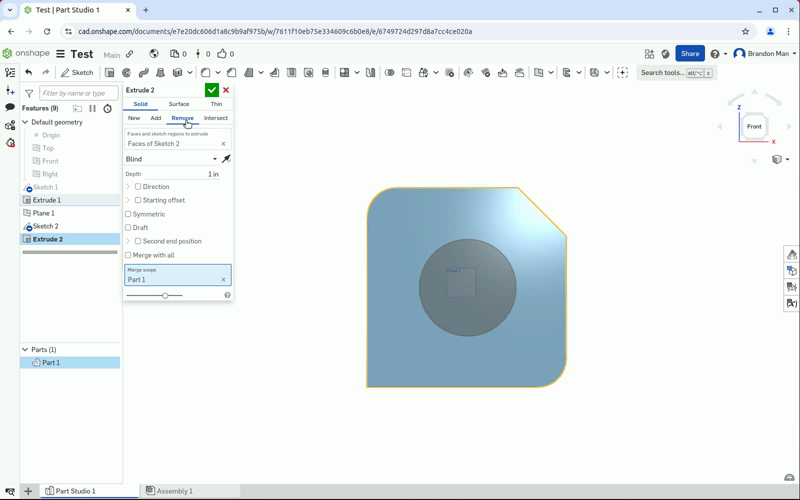
key(tab, 4)
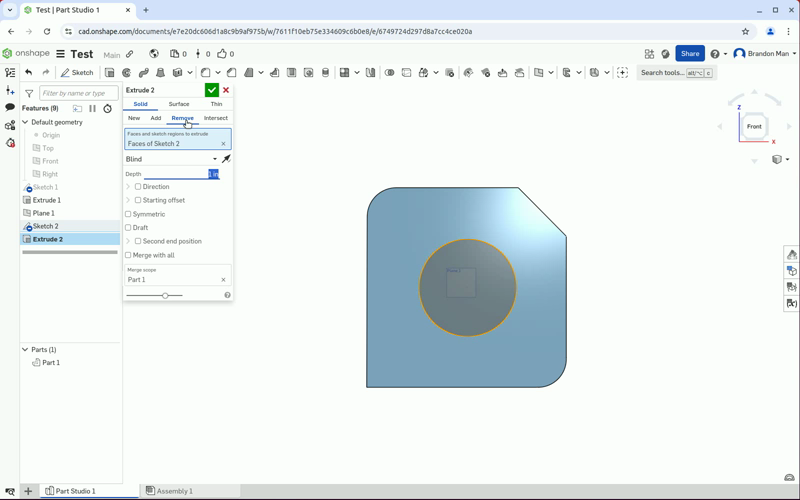
text(9.869)
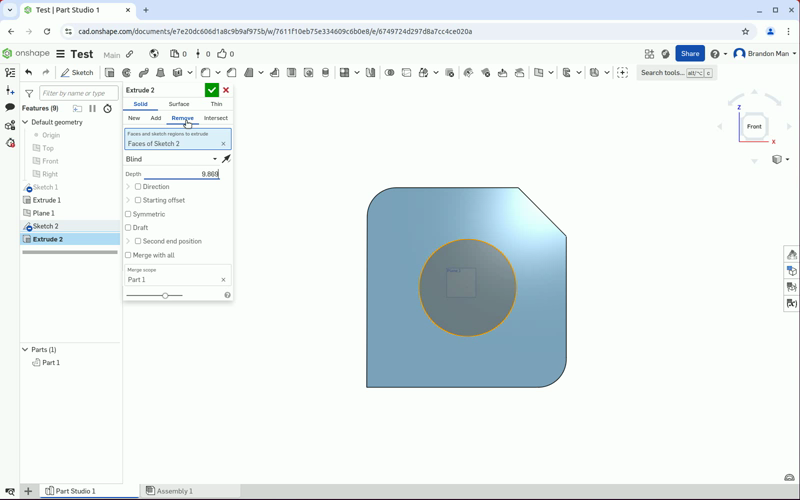
key(tab, 6)
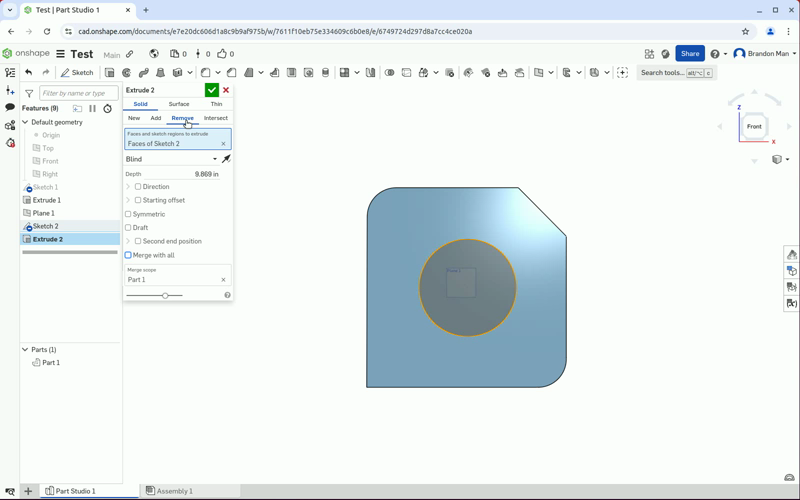
key(space)
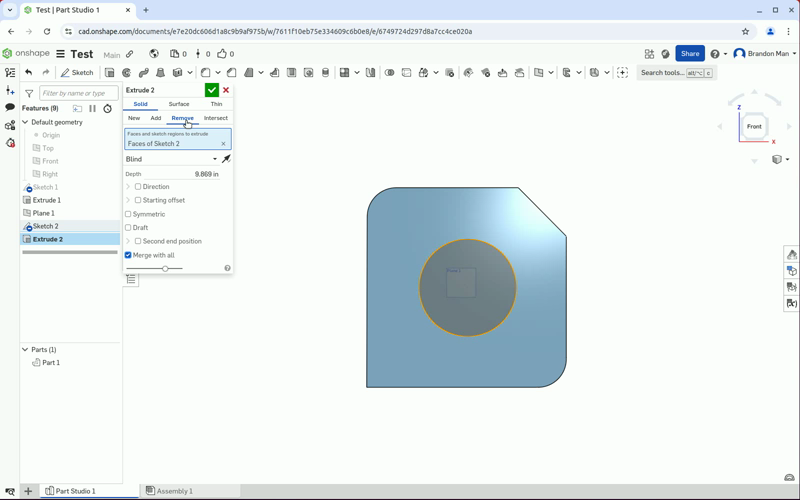
key(enter)
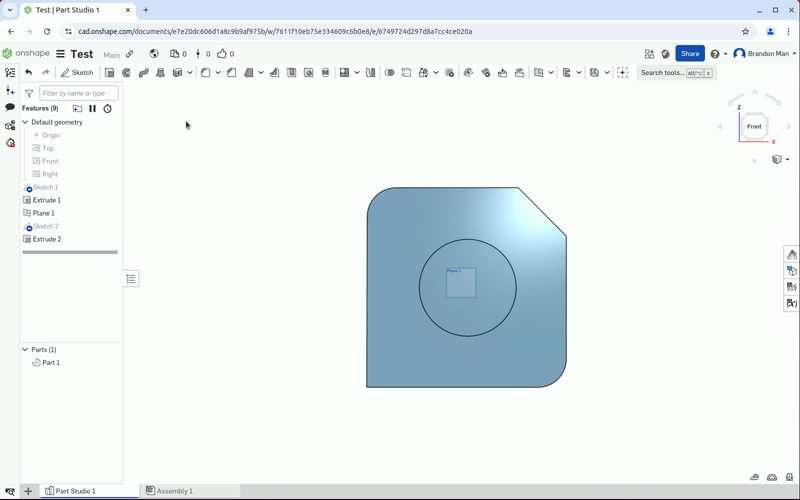
key(shift+h)
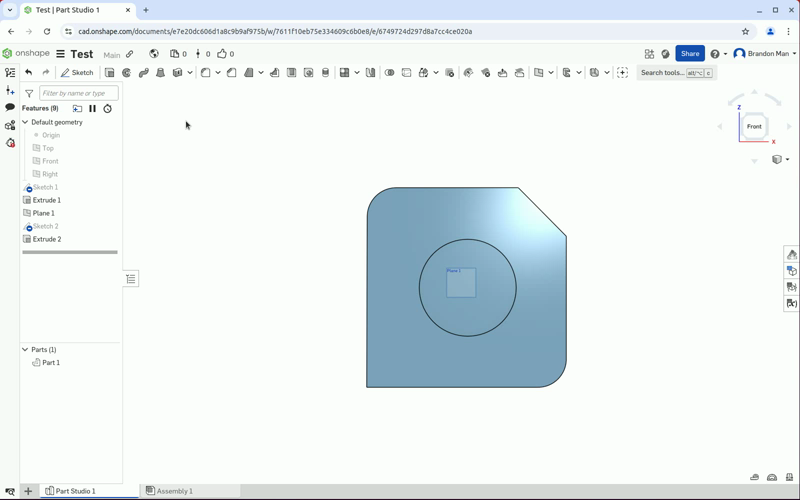
key(shift+h)
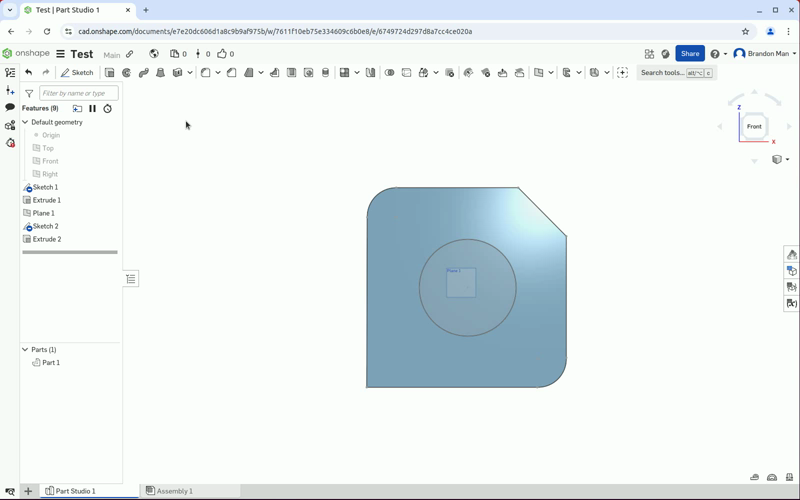
key(shift+7)
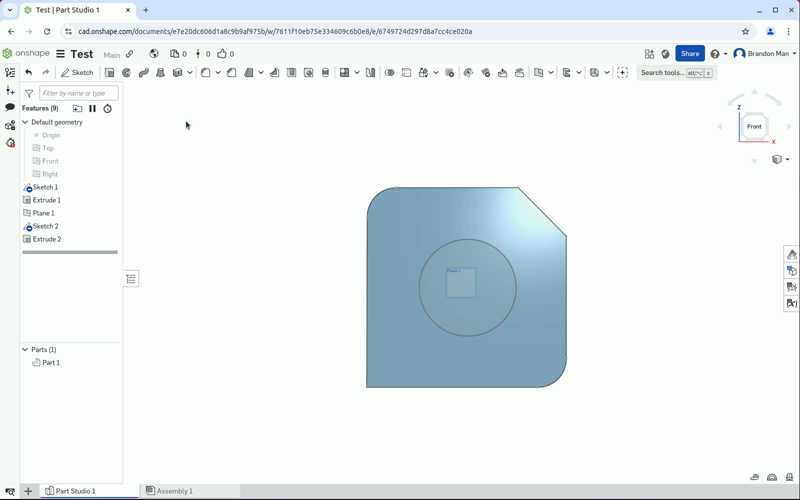
key(left, 2)
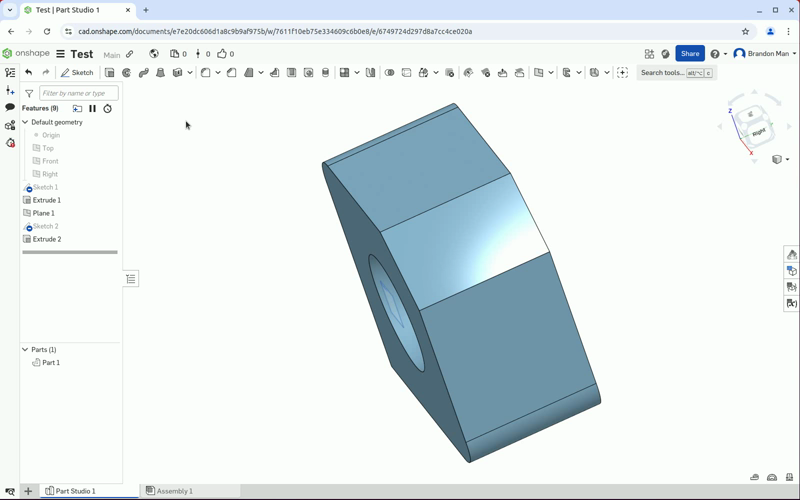
key(down, 2)
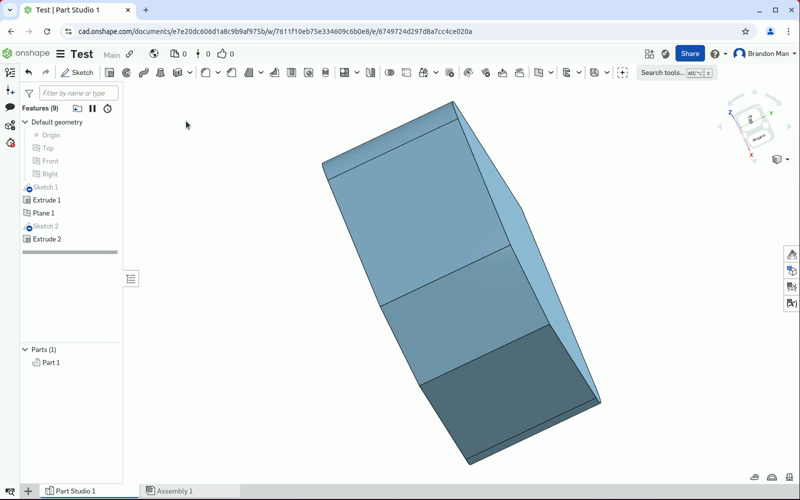
key(up, 2)
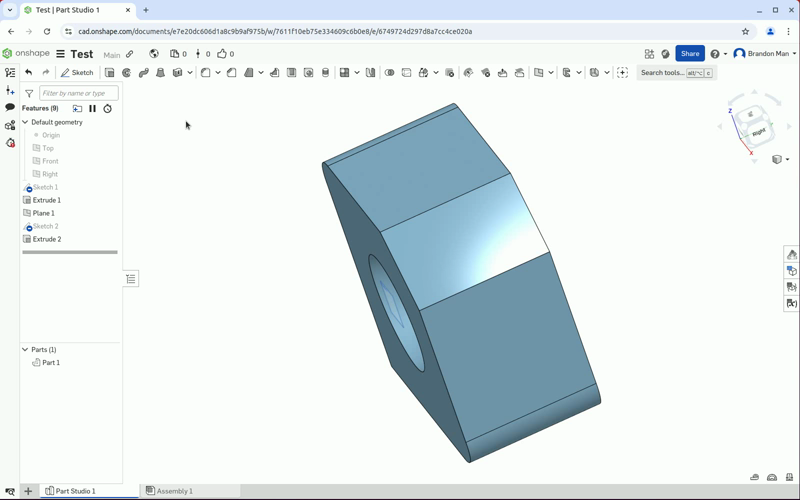
key(right, 2)
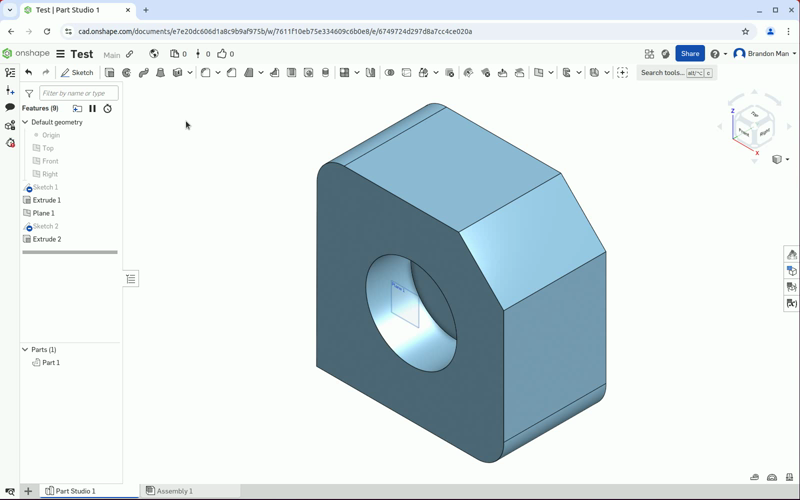
mouse_move(73, 189)
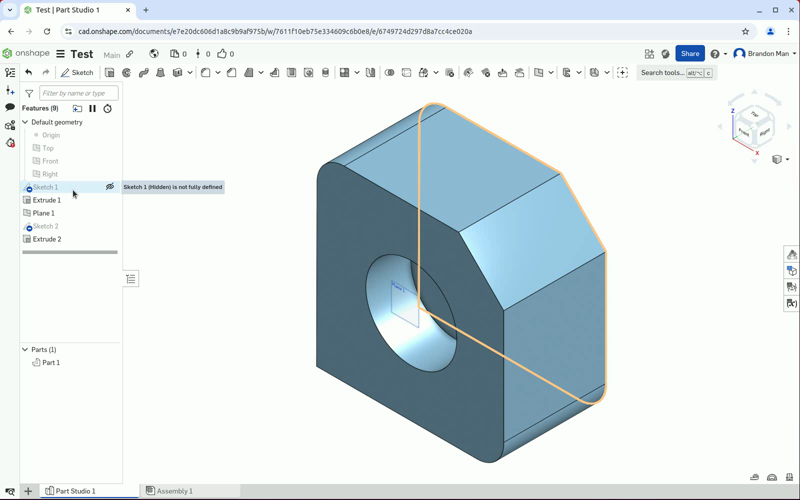
click(73, 189)